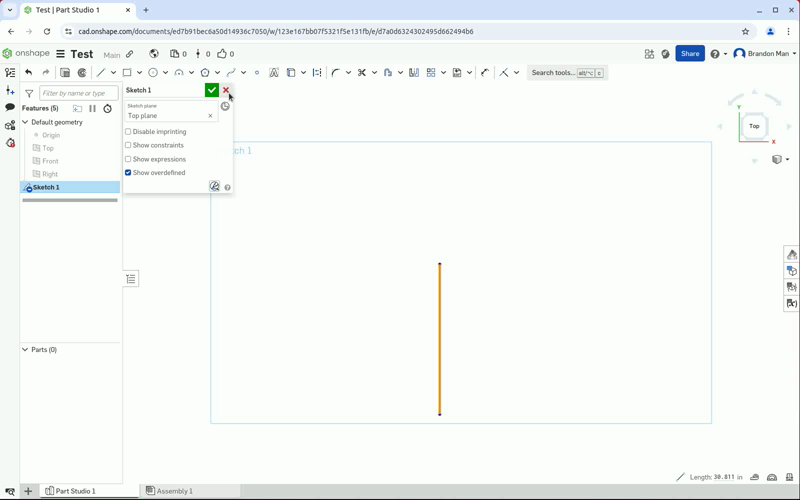
key(shift+h)
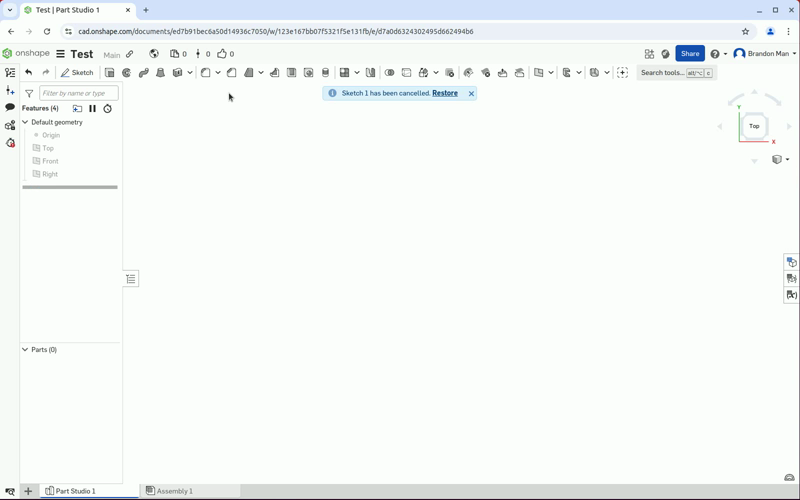
mouse_move(73, 352)
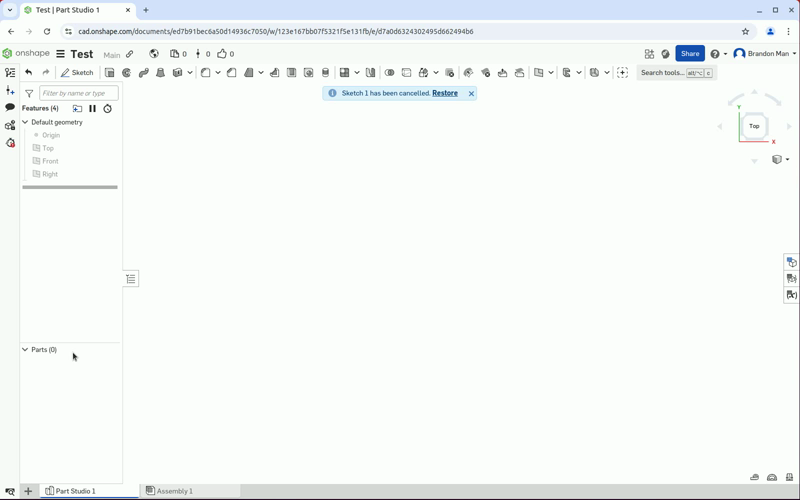
key(y)
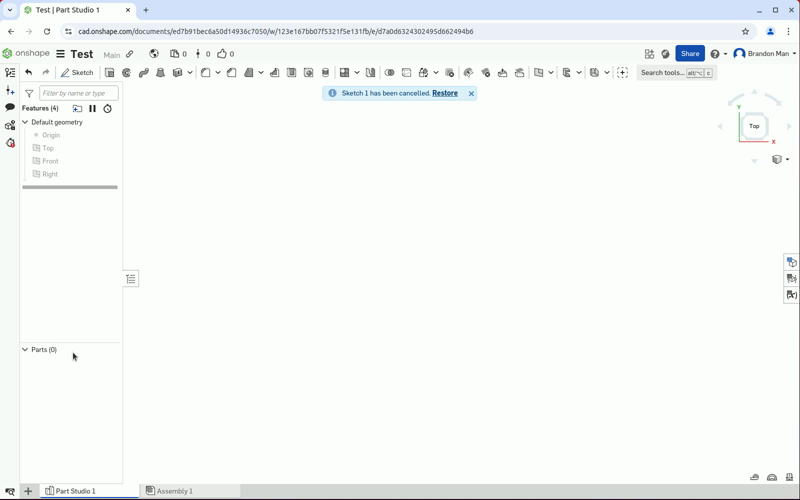
key(shift+p)
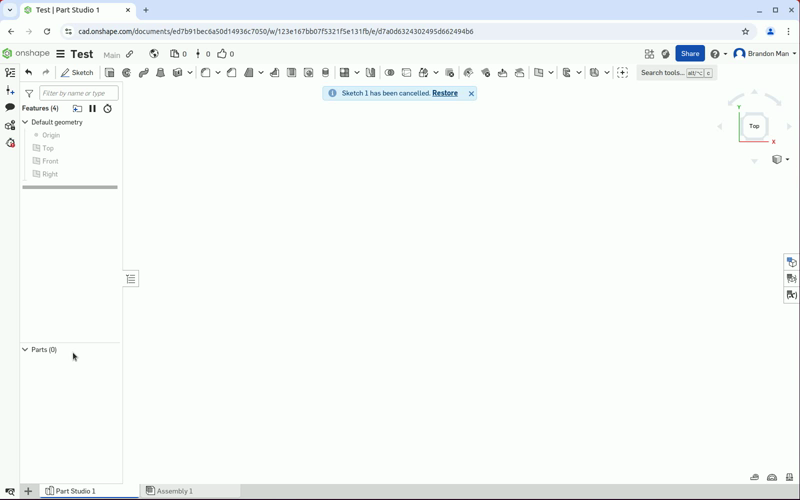
key(space)
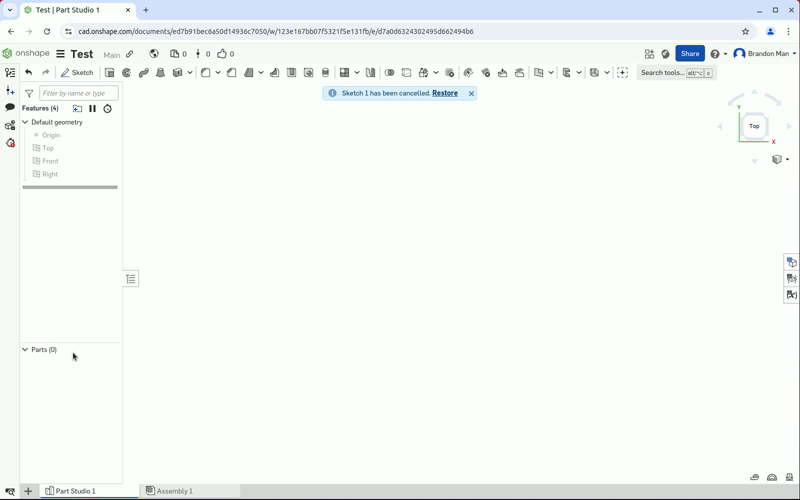
key_down(shift)
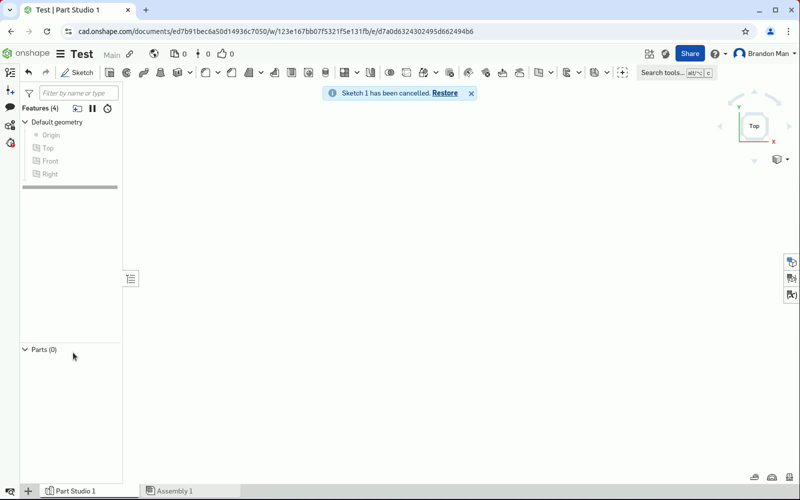
key(up)
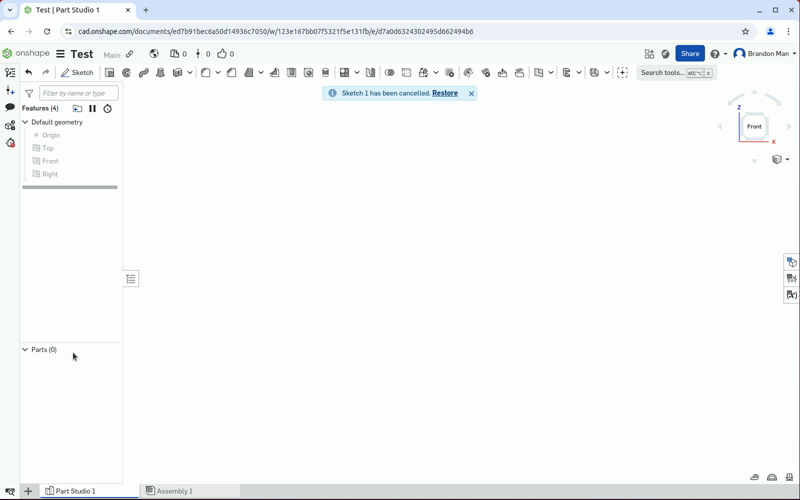
key_up(shift)
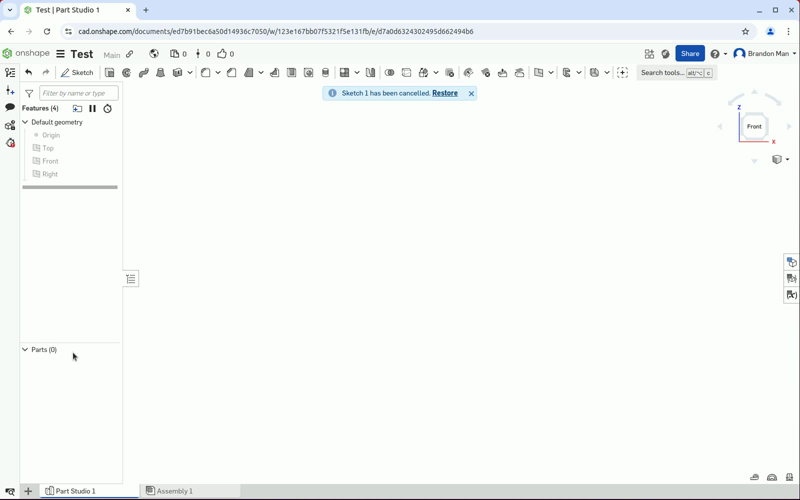
mouse_move(73, 352)
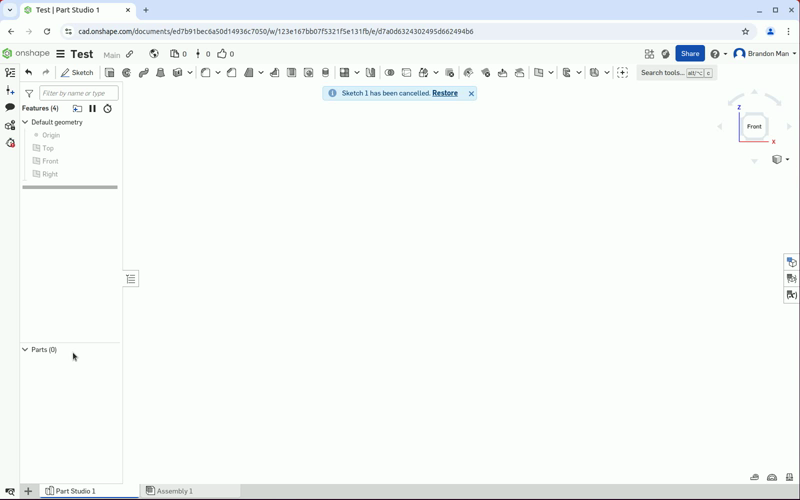
key(shift+y)
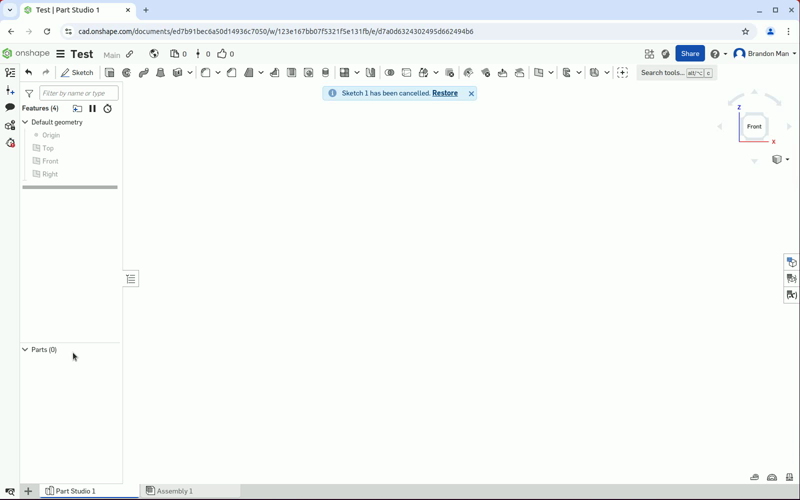
key(shift+s)
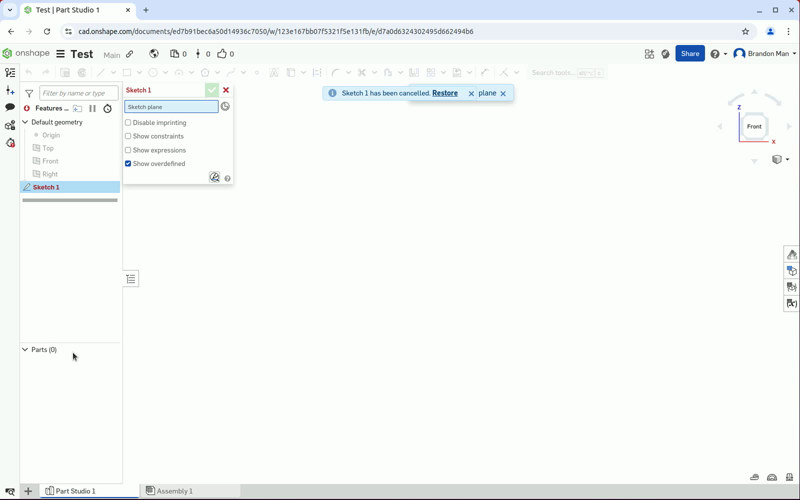
mouse_move(73, 163)
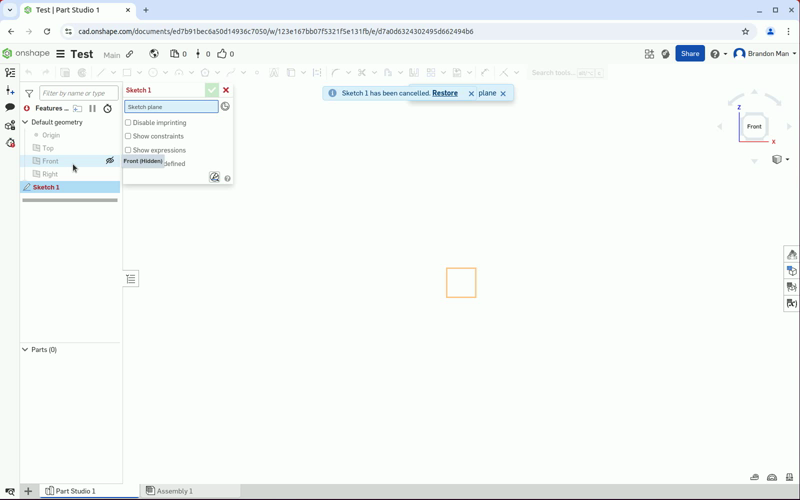
click(73, 163)
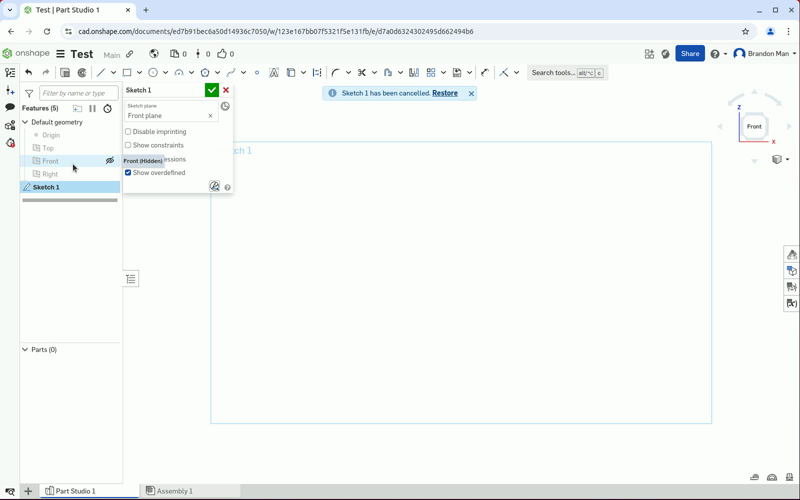
mouse_move(73, 352)
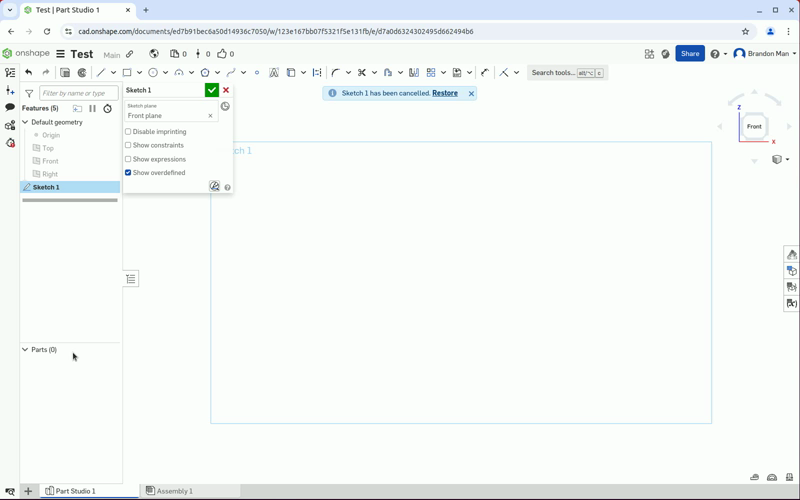
key(y)
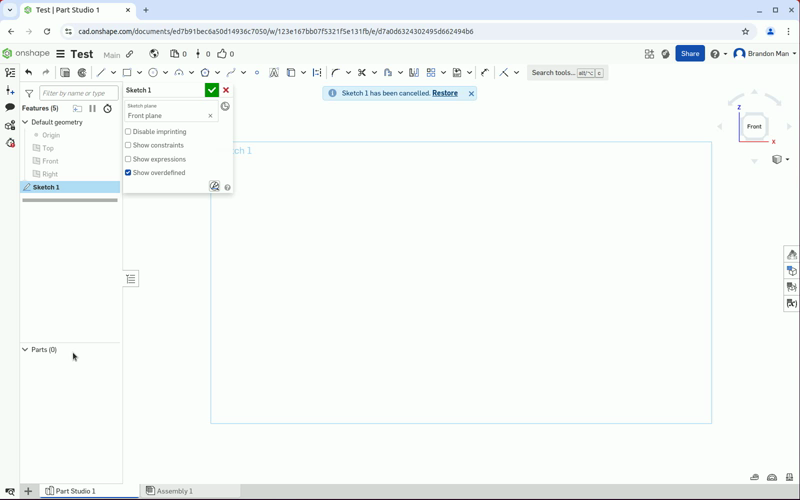
key(l)
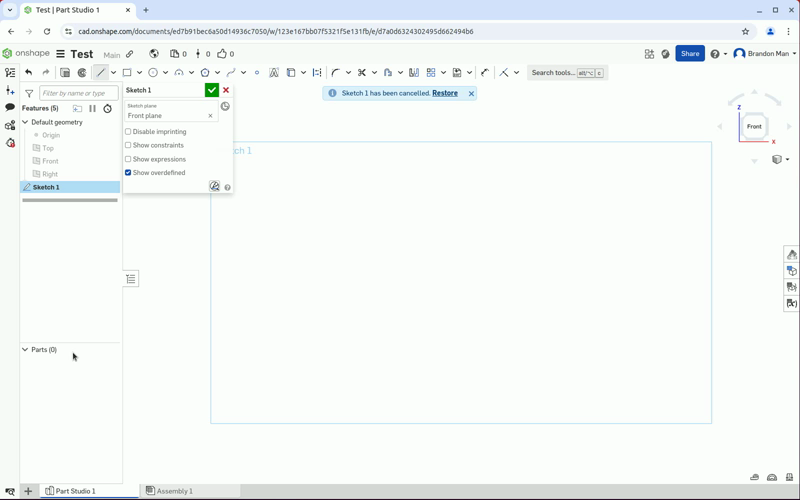
key_down(shift)
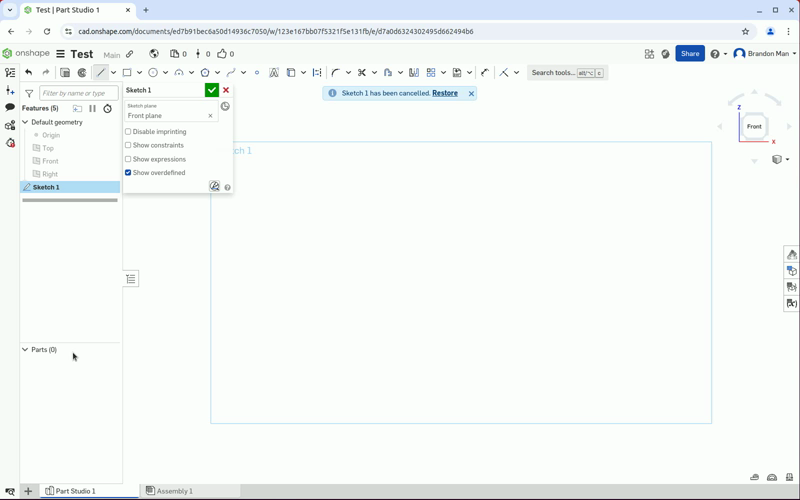
mouse_move(460, 282)
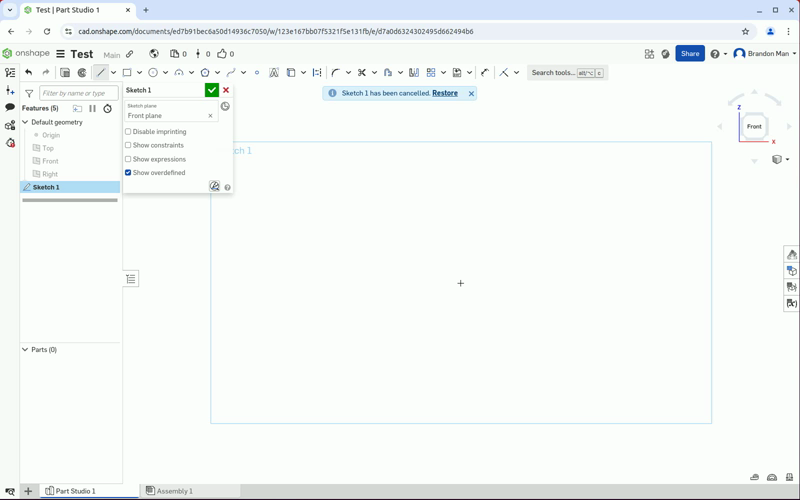
click(460, 282)
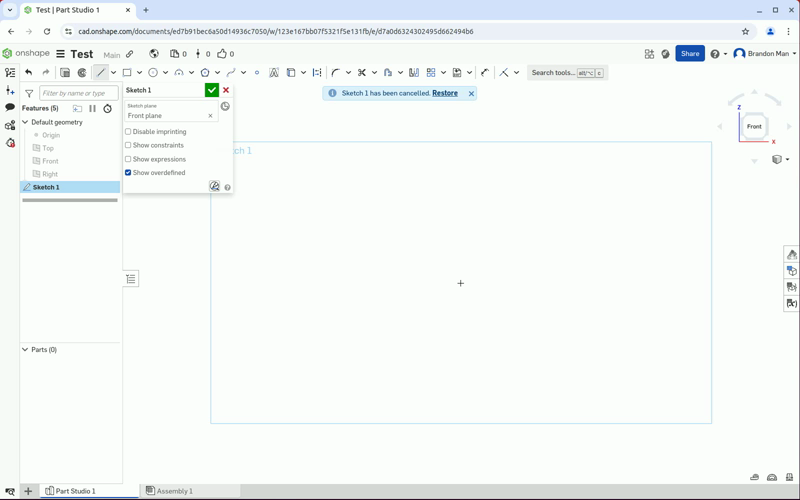
key_up(shift)
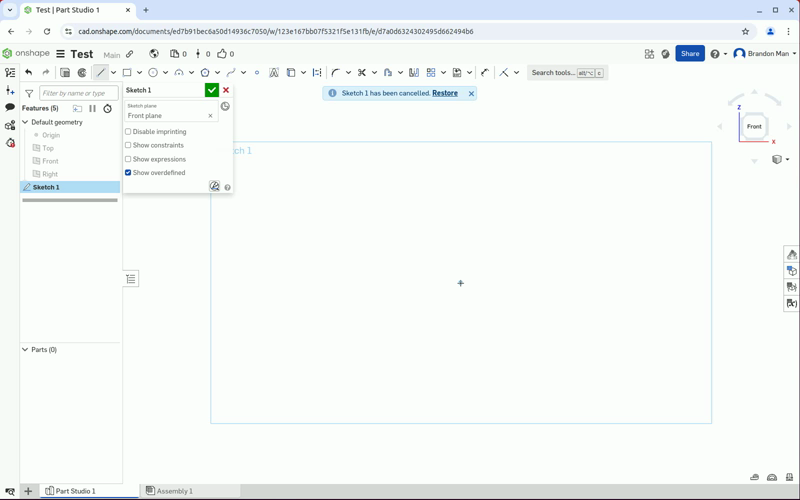
key_down(shift)
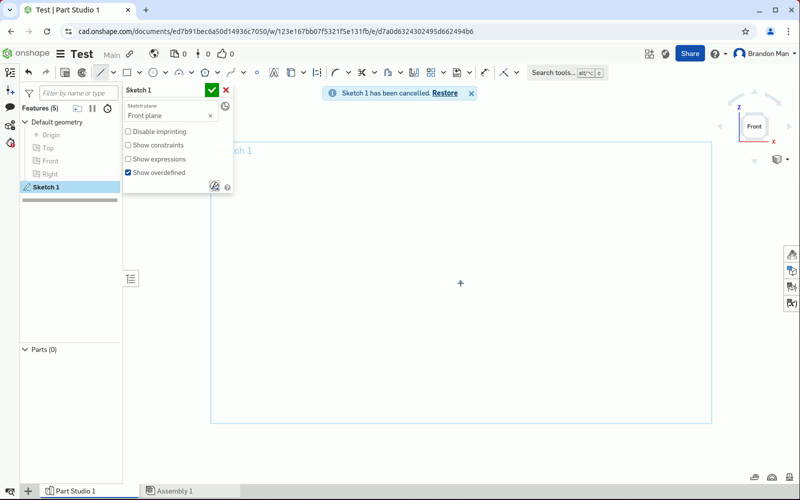
mouse_move(535, 282)
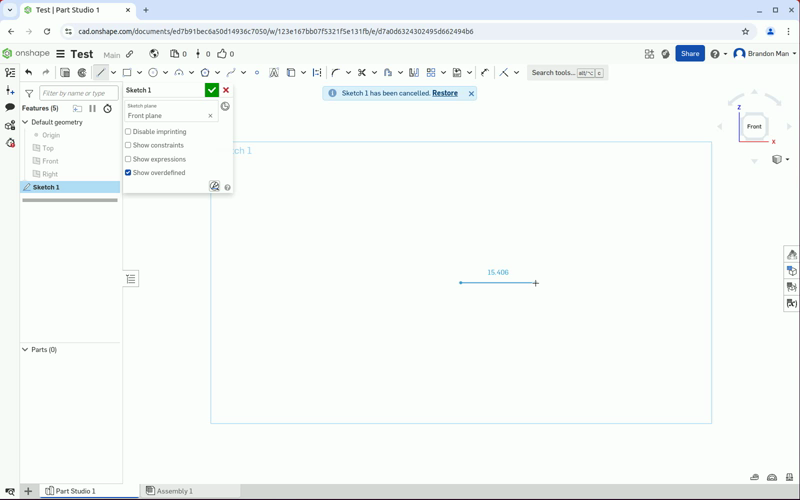
click(535, 282)
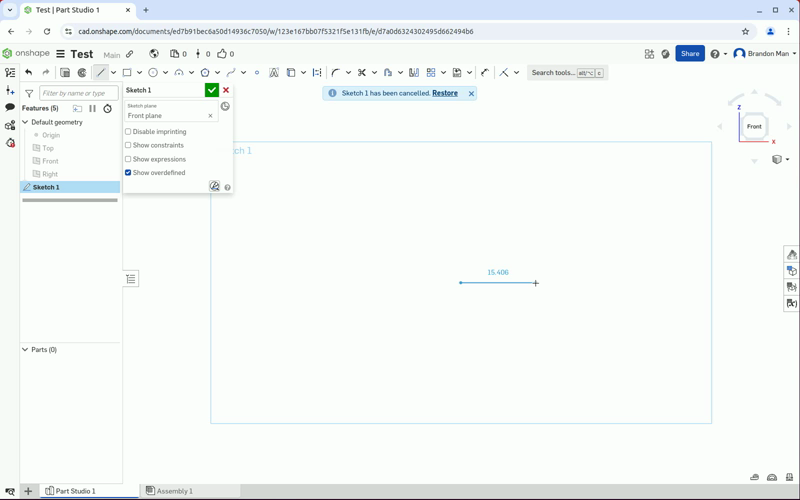
key_up(shift)
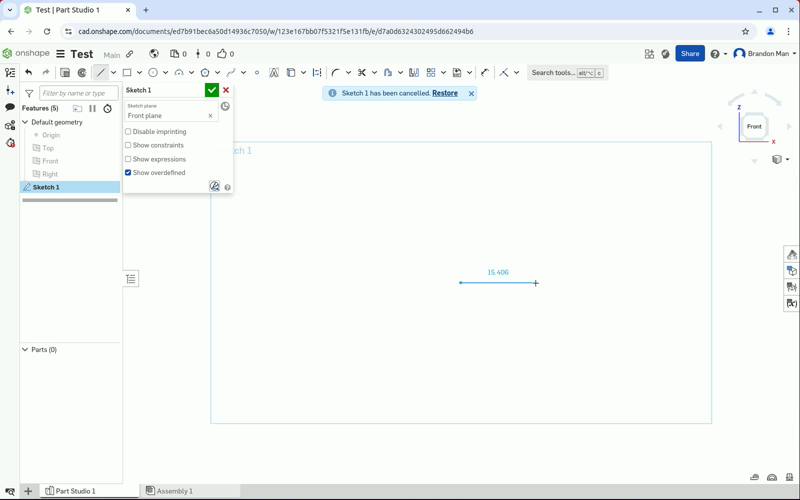
key_down(shift)
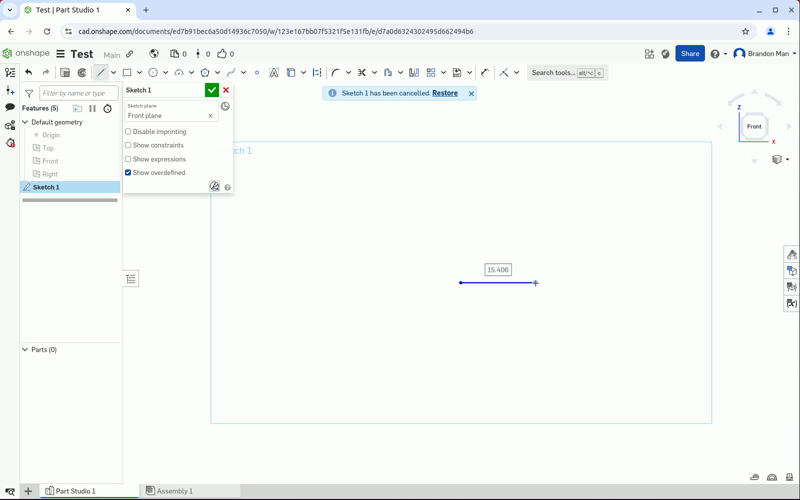
mouse_move(535, 189)
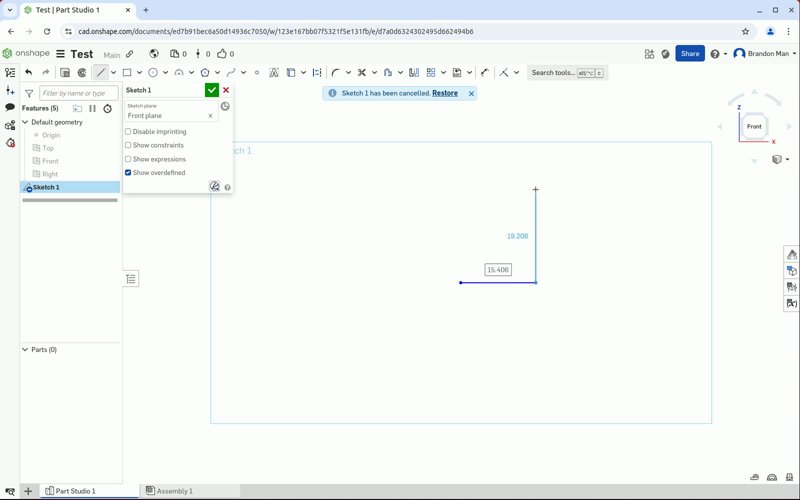
click(535, 189)
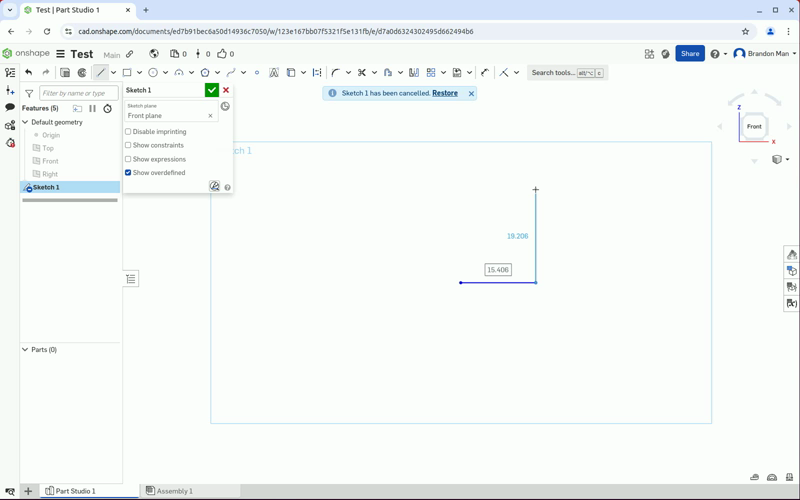
key_up(shift)
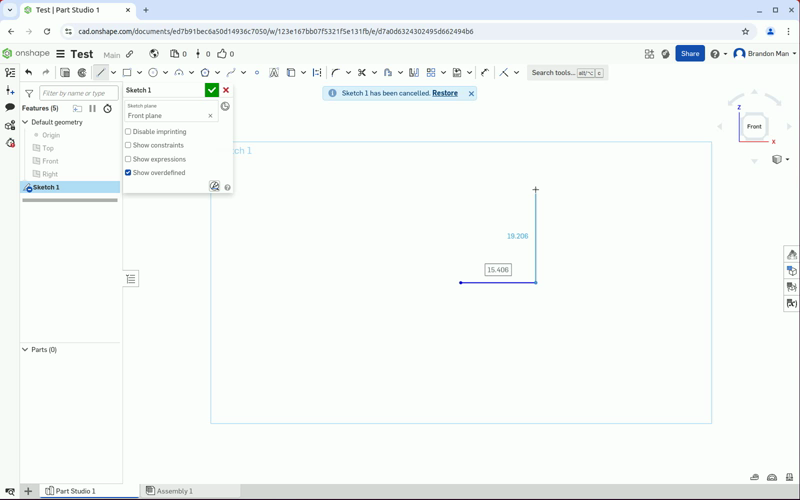
key_down(shift)
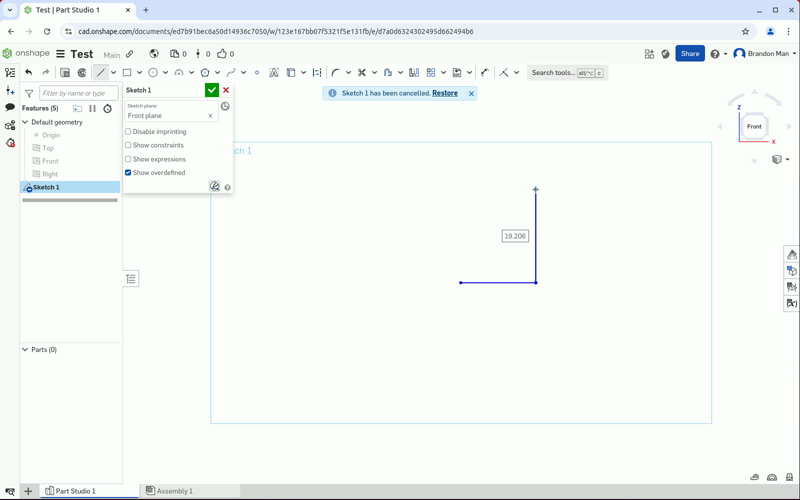
mouse_move(565, 189)
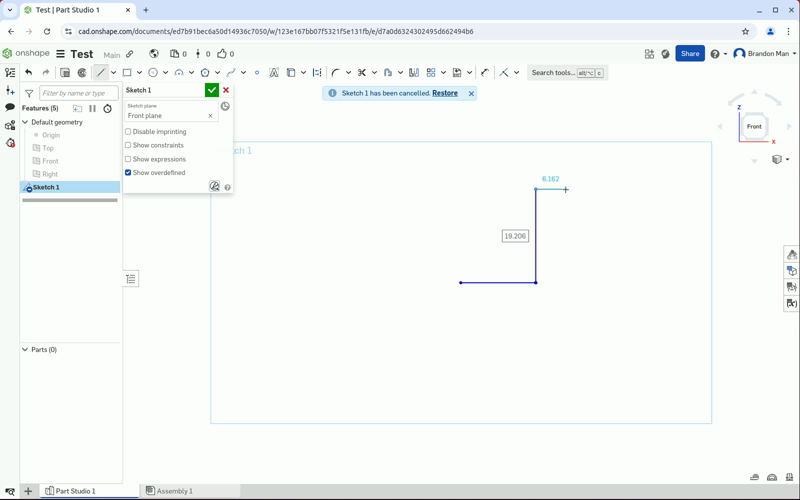
mouse_move(517, 189)
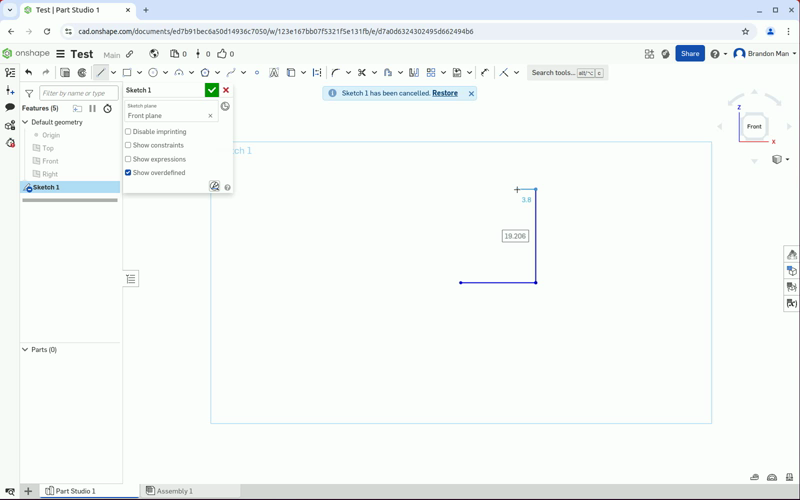
click(517, 189)
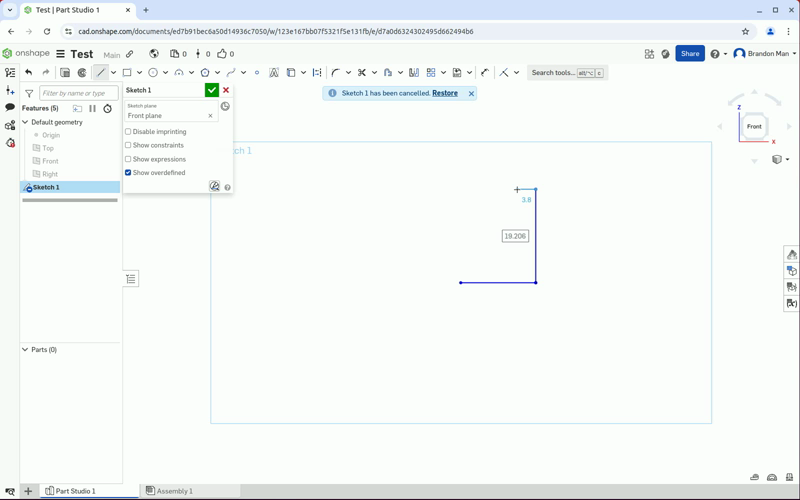
key_up(shift)
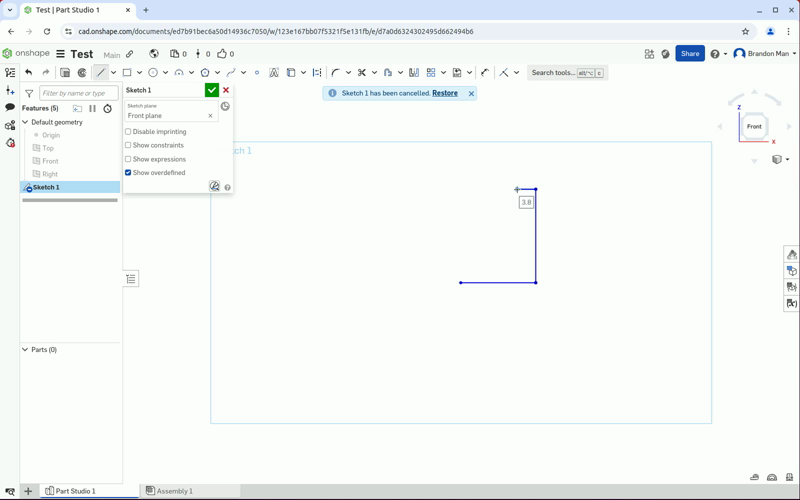
key_down(shift)
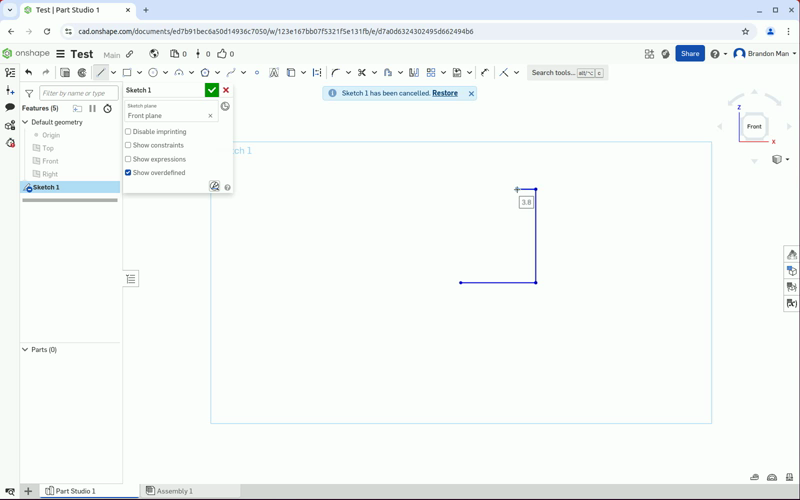
mouse_move(547, 189)
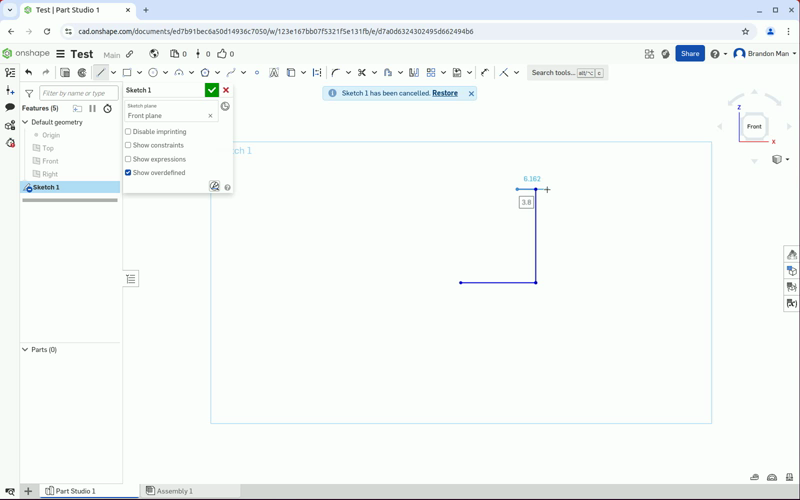
mouse_move(517, 207)
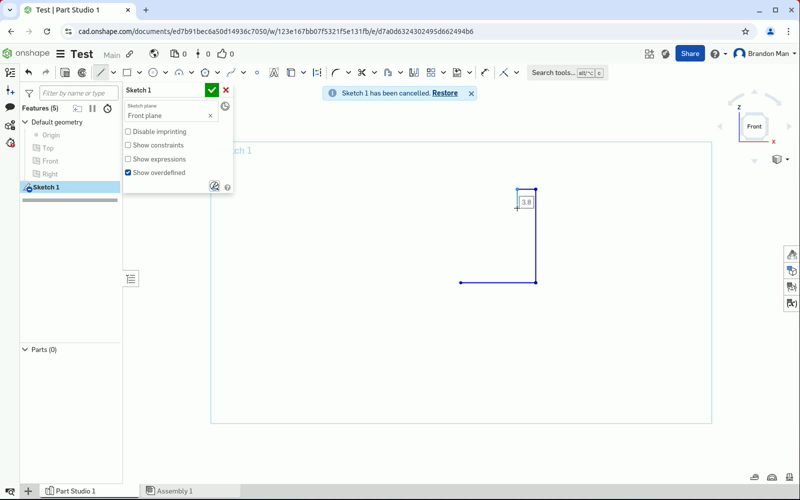
click(517, 207)
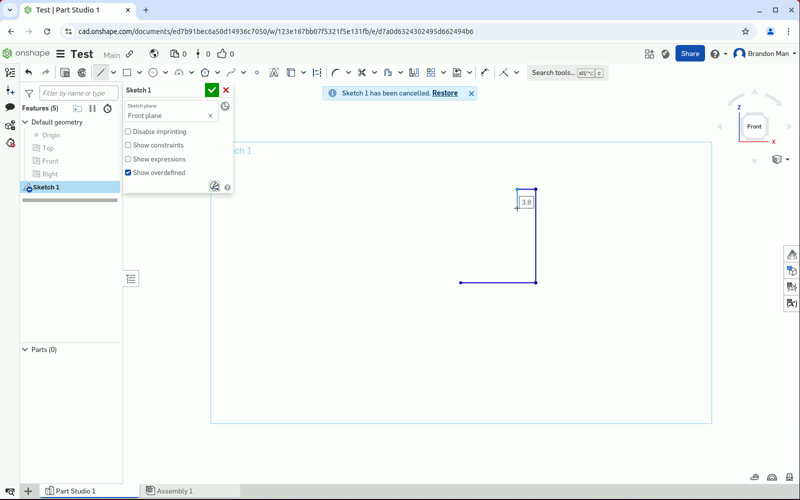
key_up(shift)
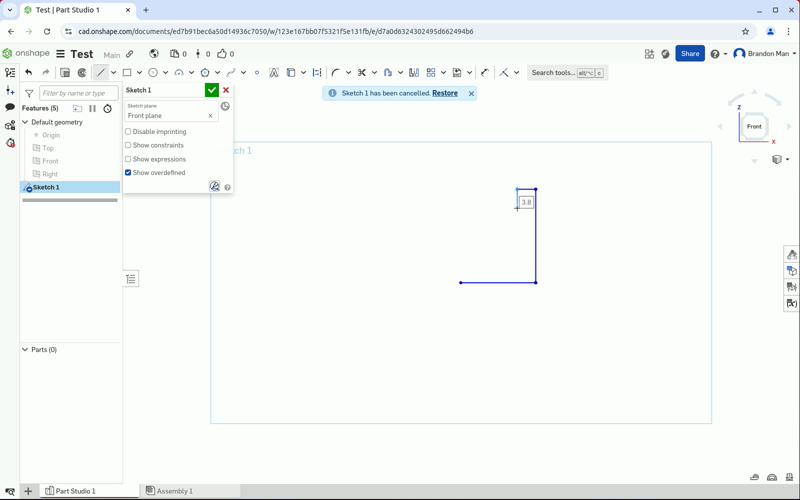
key_down(shift)
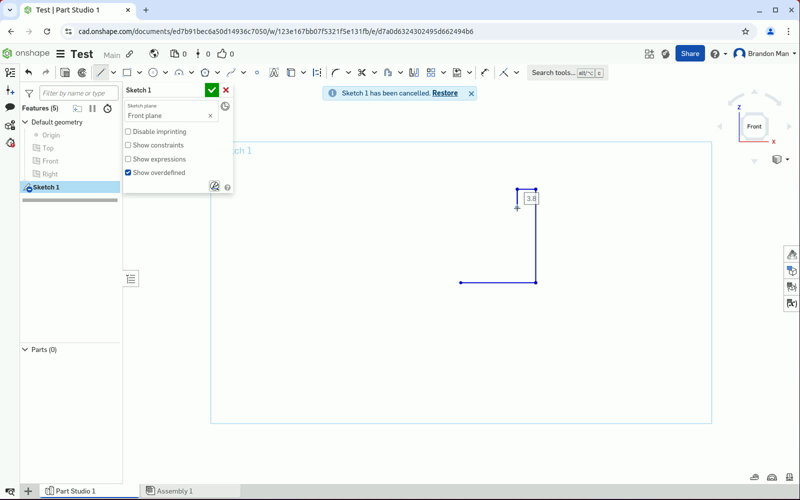
mouse_move(547, 207)
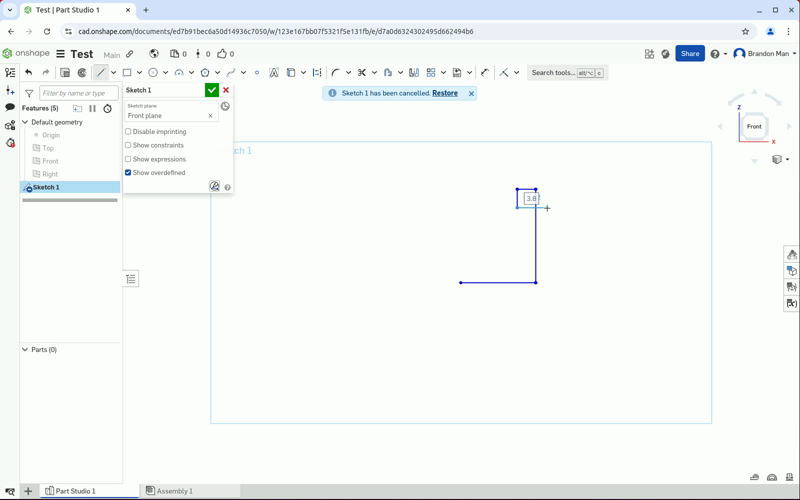
mouse_move(479, 207)
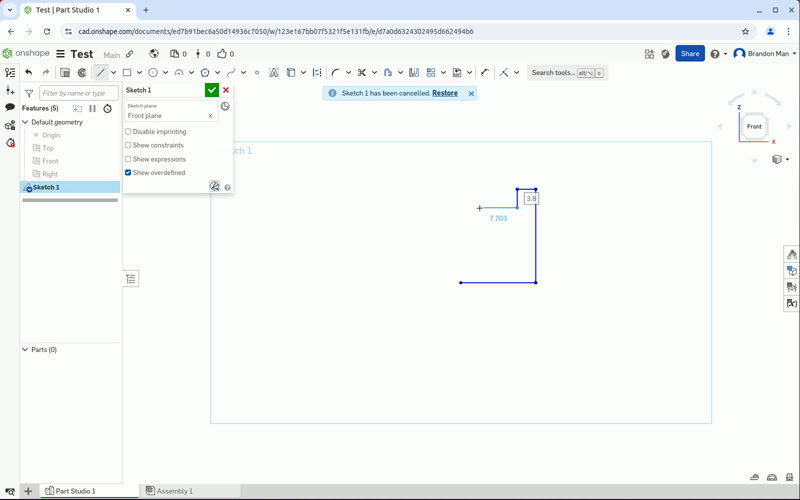
click(479, 207)
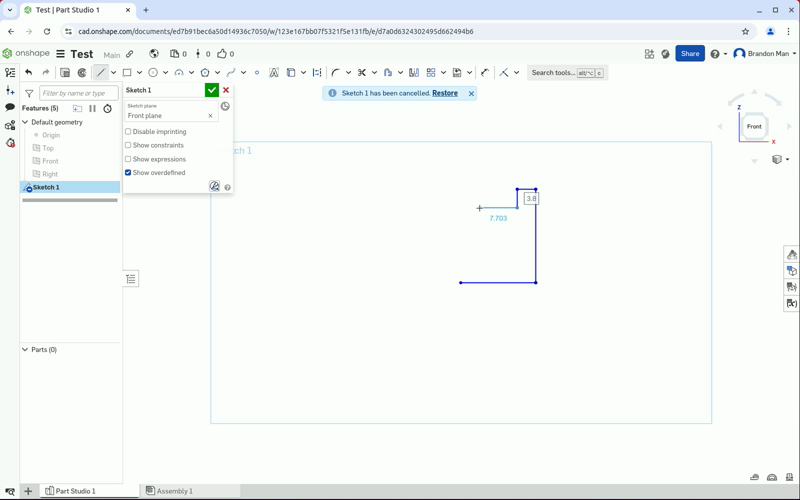
key_up(shift)
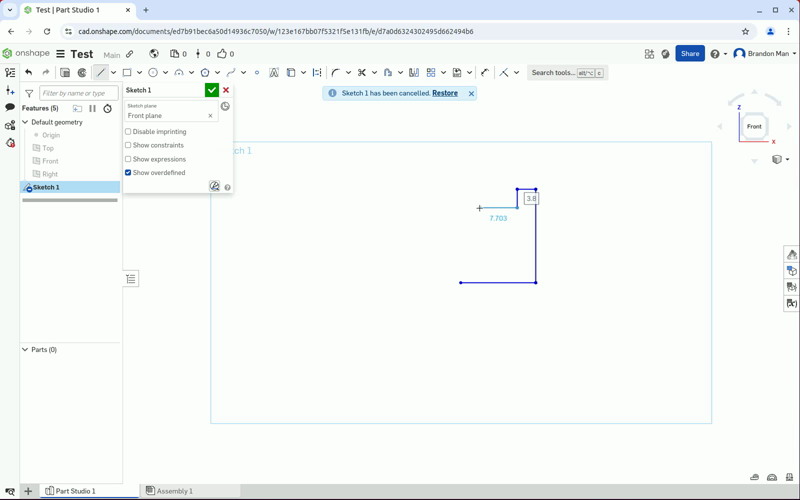
key_down(shift)
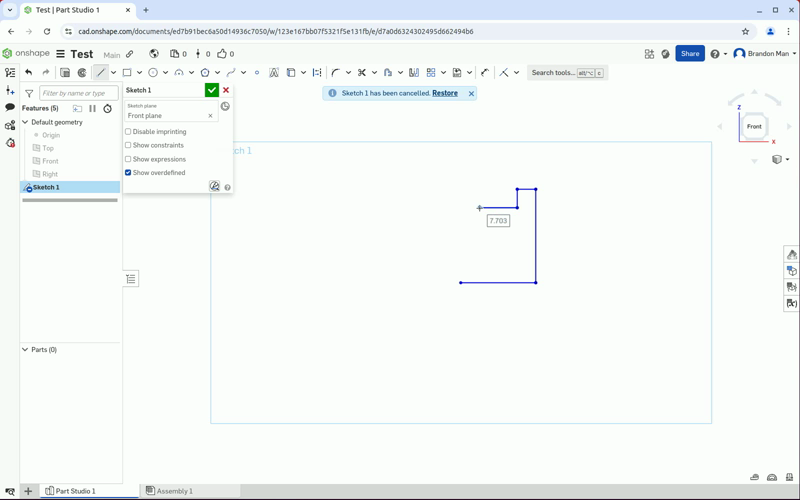
mouse_move(509, 207)
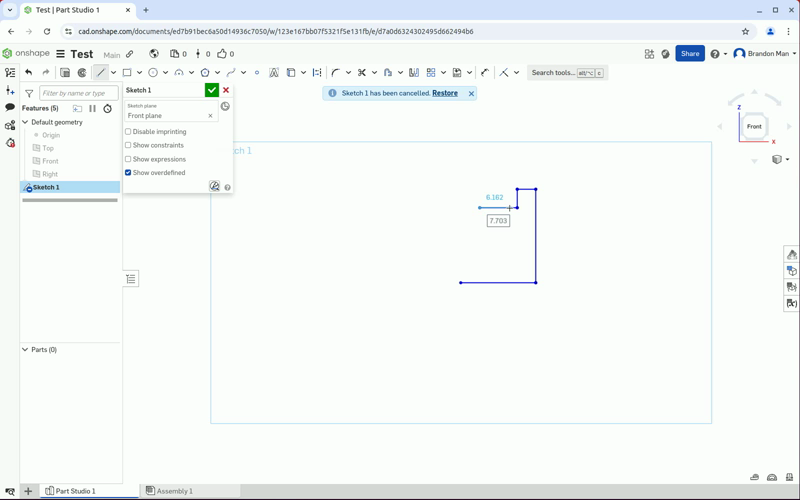
mouse_move(479, 189)
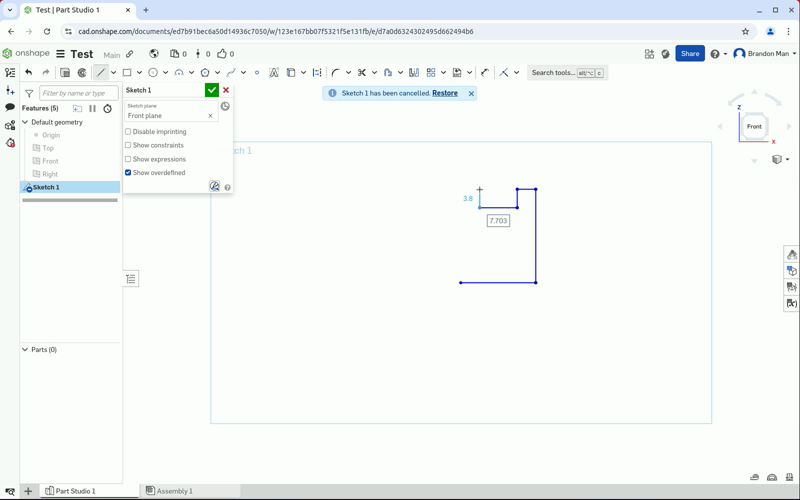
click(479, 189)
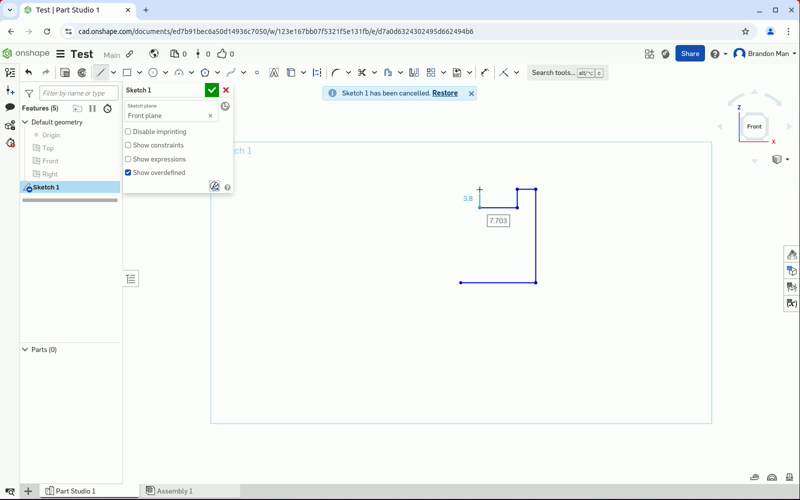
key_up(shift)
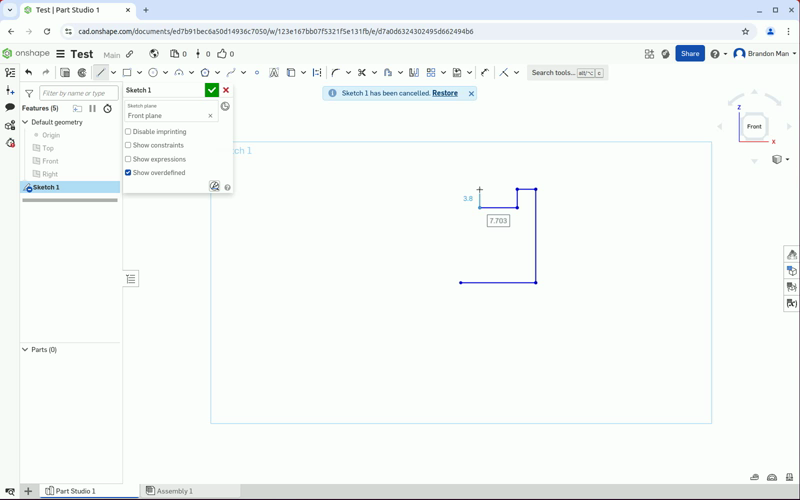
key_down(shift)
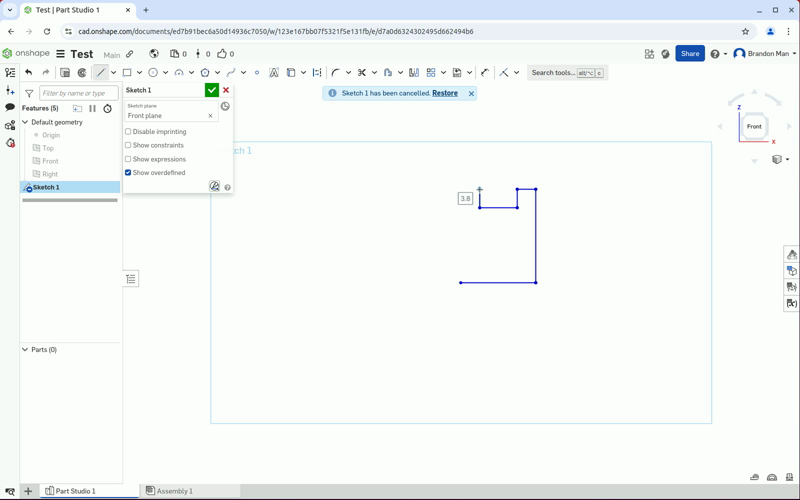
mouse_move(509, 189)
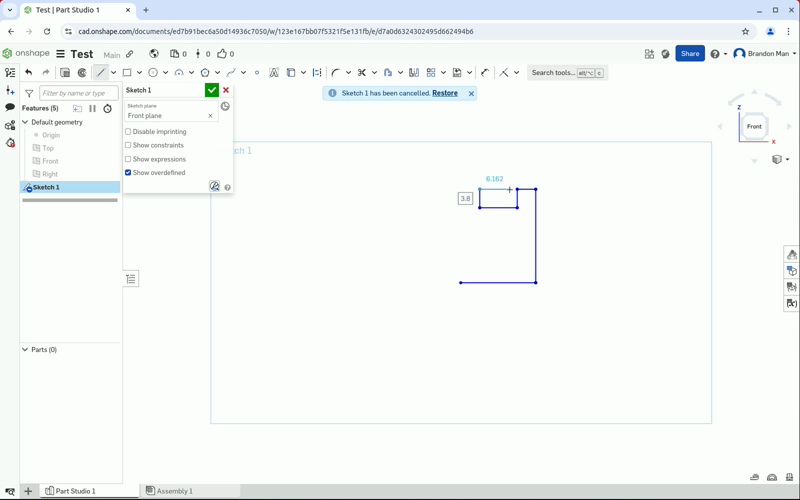
mouse_move(460, 189)
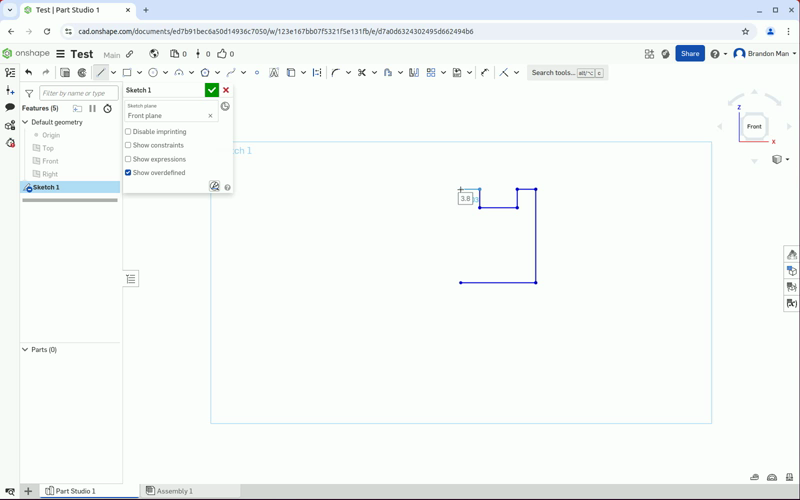
click(460, 189)
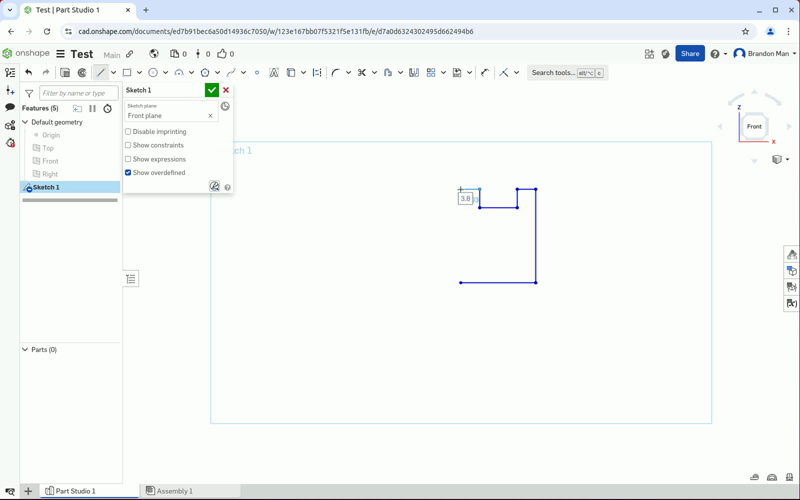
key_up(shift)
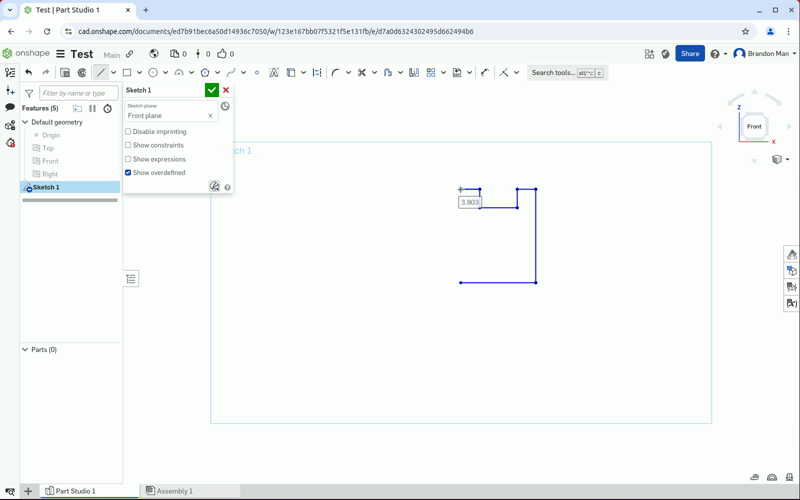
key_down(shift)
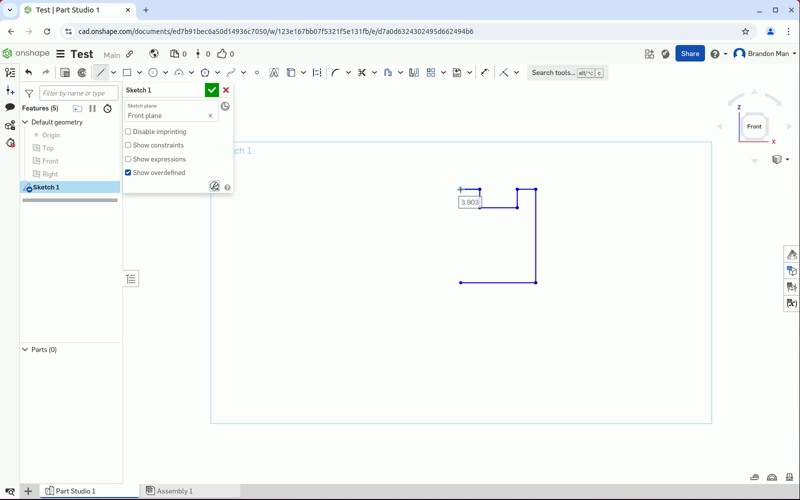
mouse_move(460, 282)
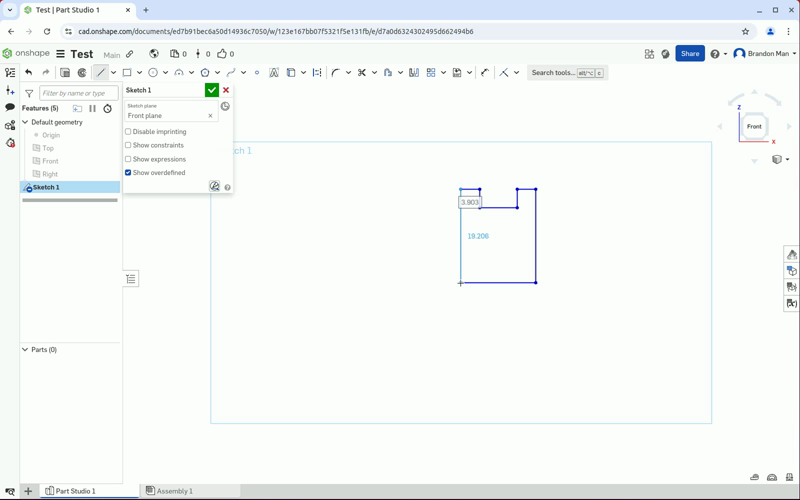
key_up(shift)
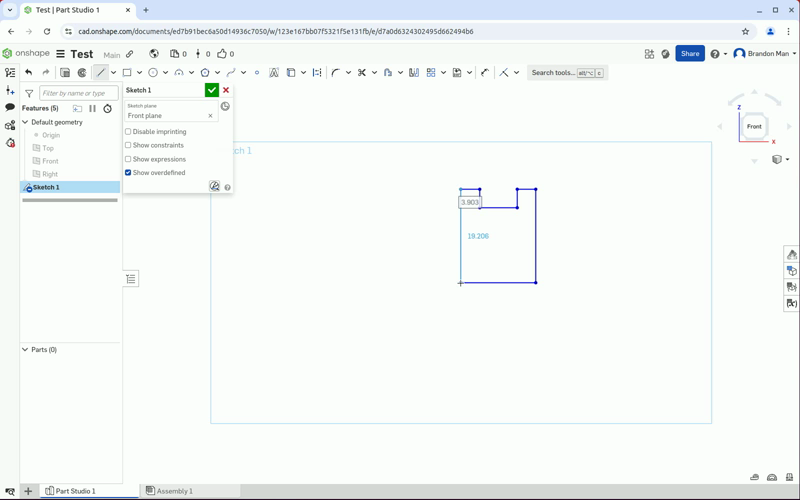
click(460, 282)
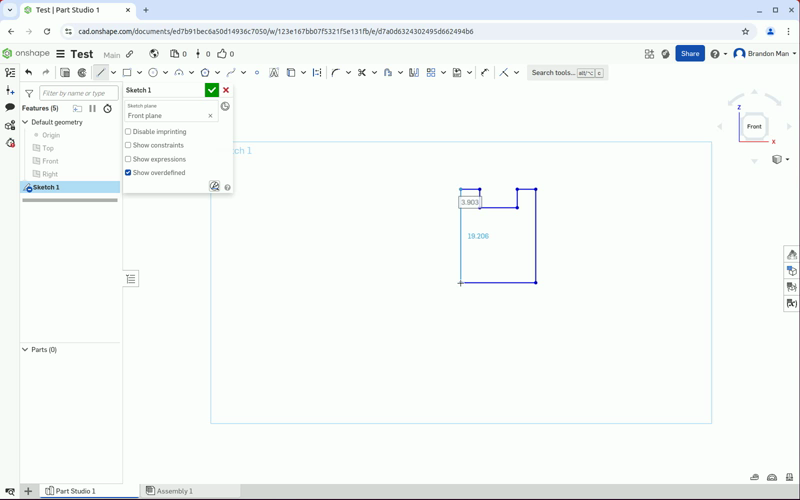
key(esc)
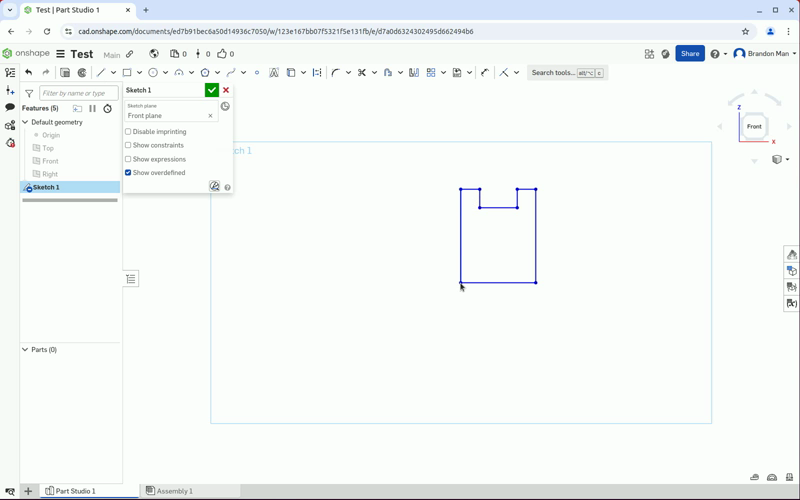
mouse_move(481, 244)
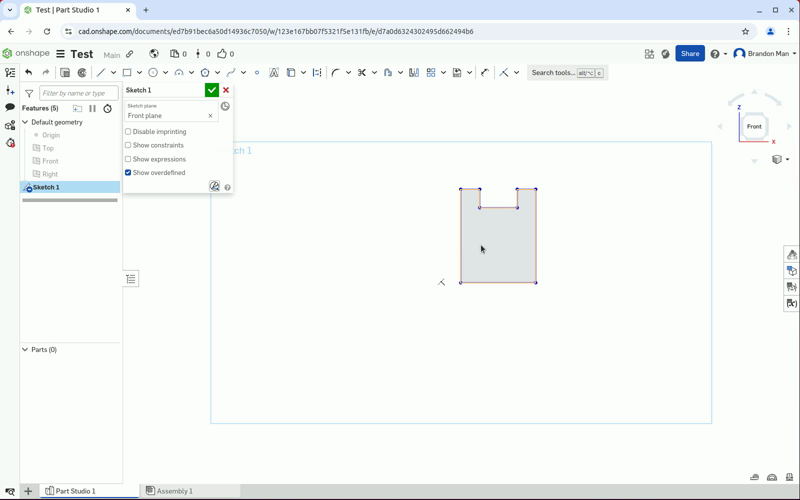
click(481, 244)
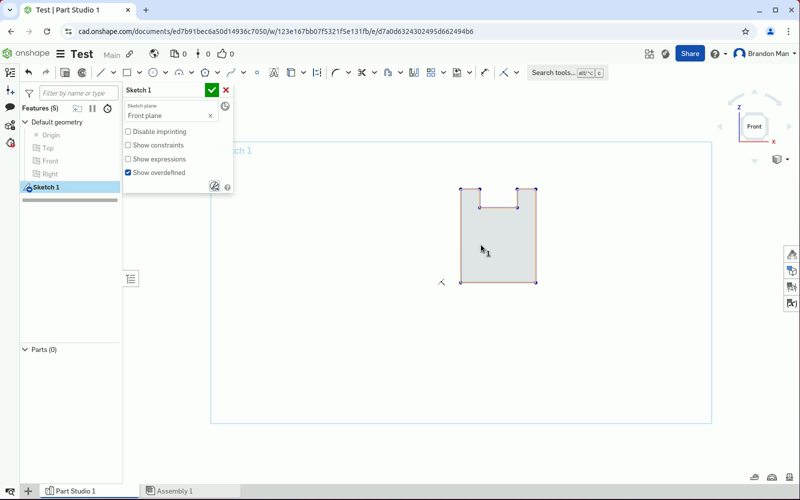
mouse_move(73, 352)
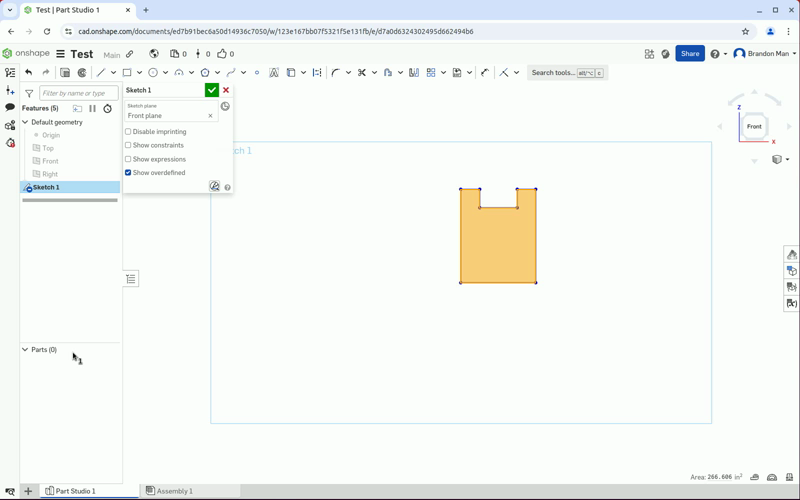
key(shift+y)
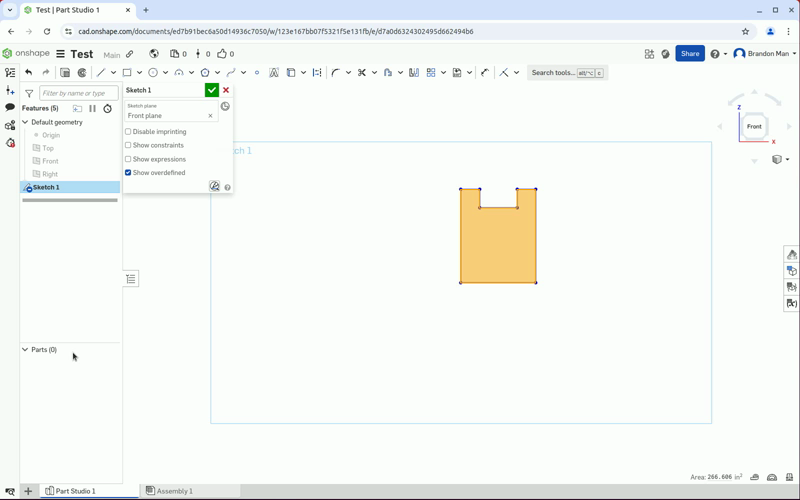
key(shift+e)
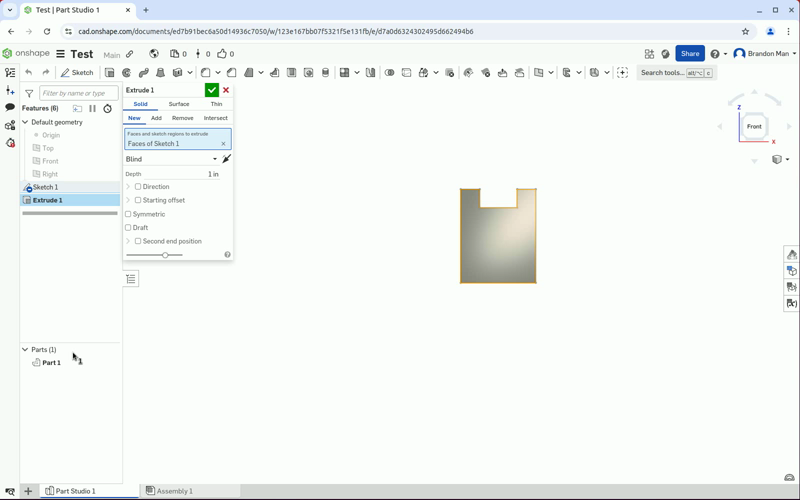
mouse_move(143, 106)
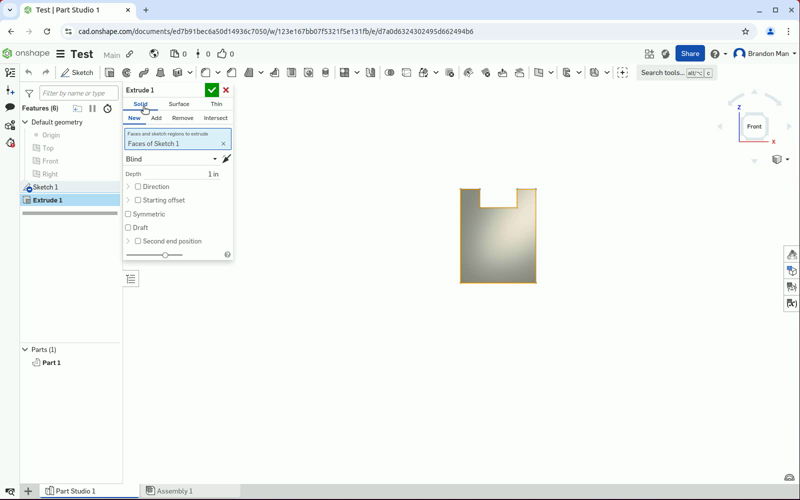
click(143, 106)
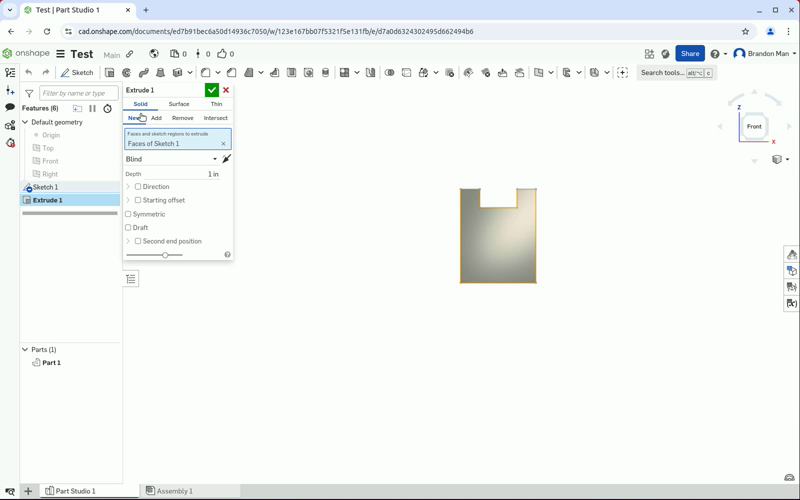
mouse_move(137, 120)
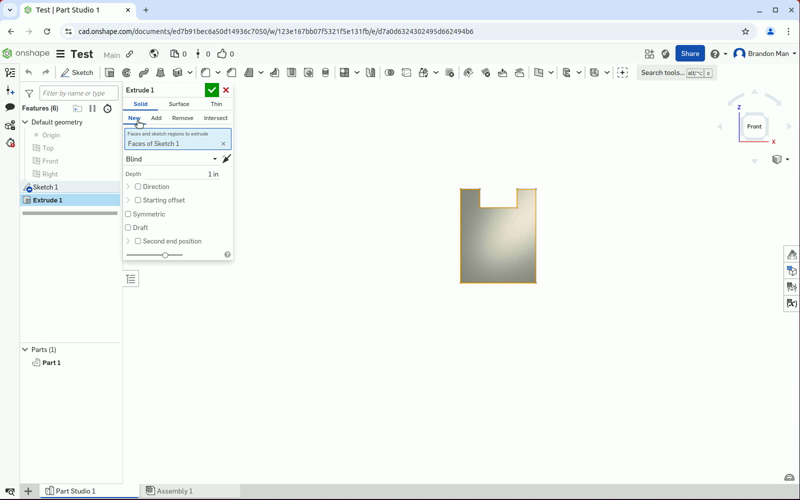
click(137, 120)
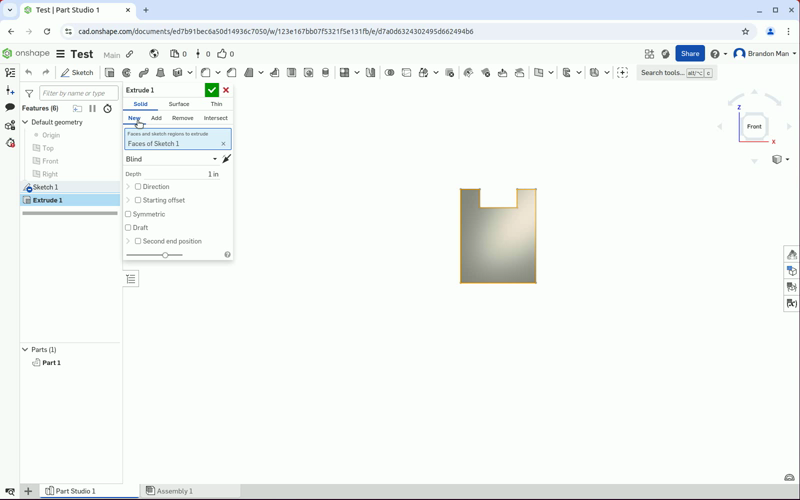
key(tab, 4)
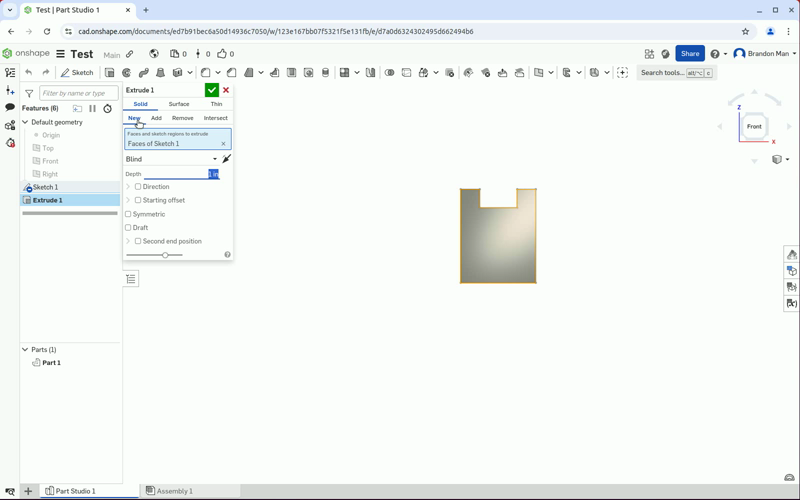
text(23.108)
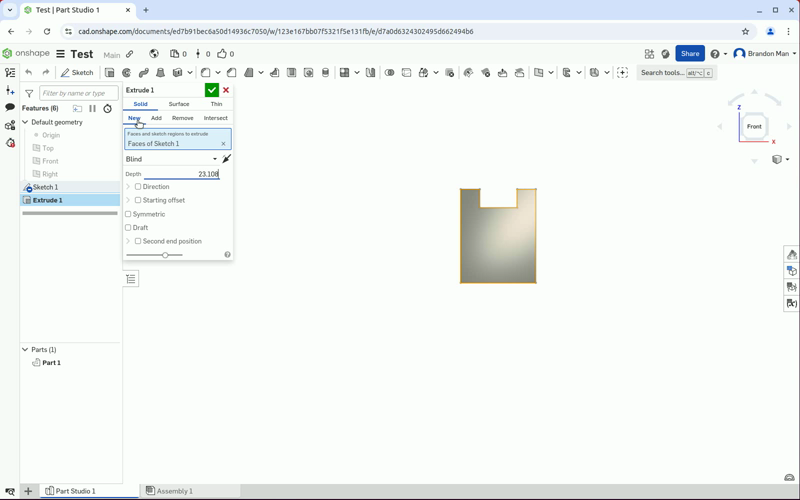
key(enter)
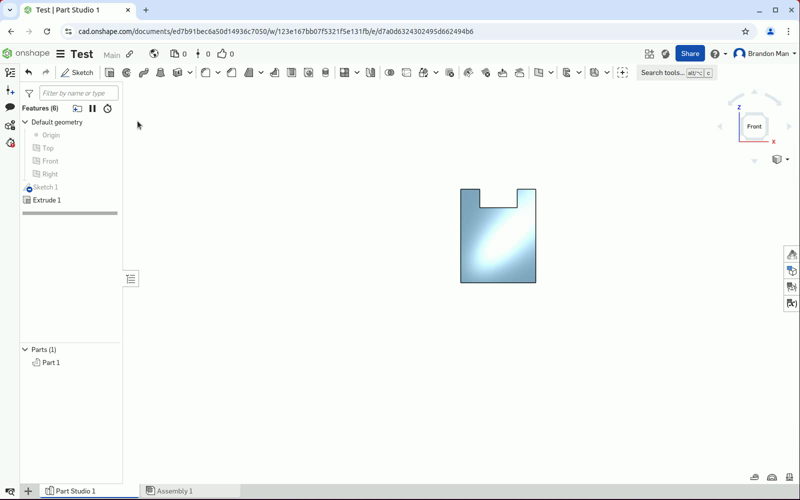
key(shift+h)
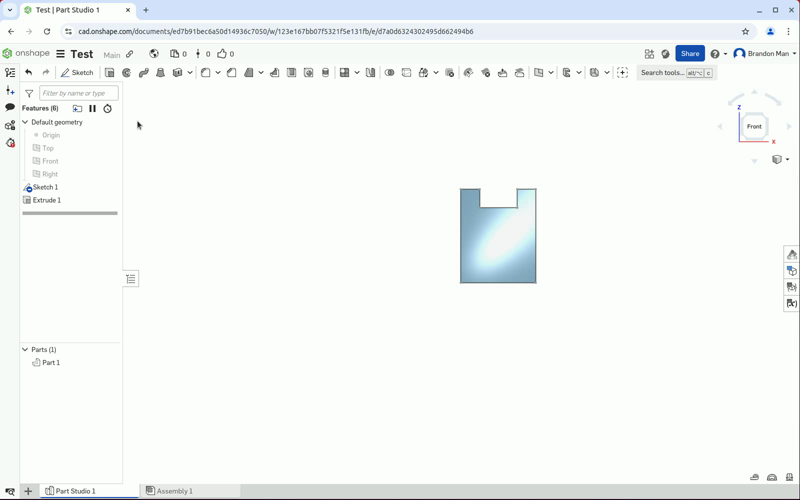
key(shift+h)
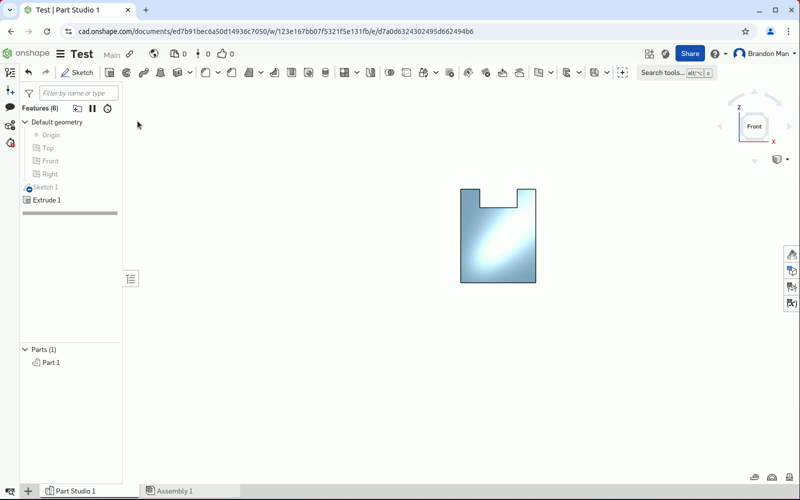
mouse_move(73, 189)
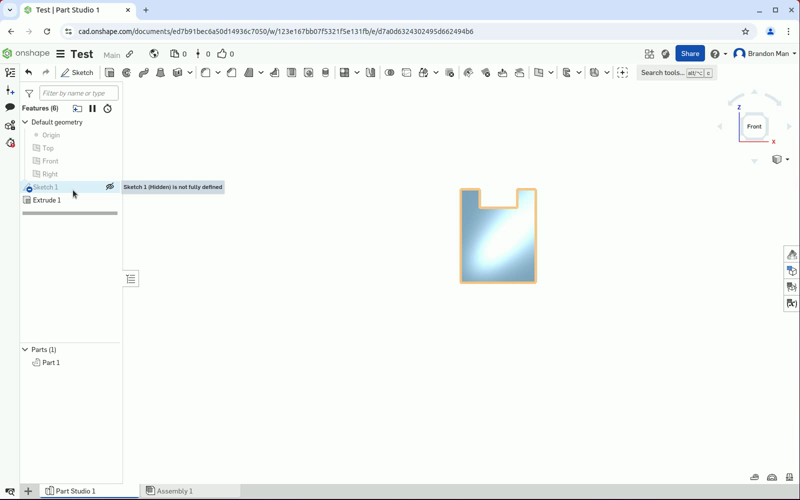
click(73, 189)
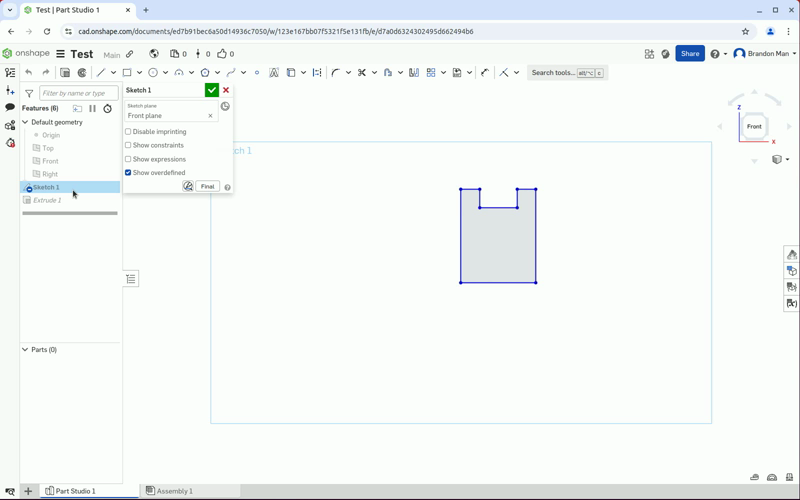
mouse_move(229, 92)
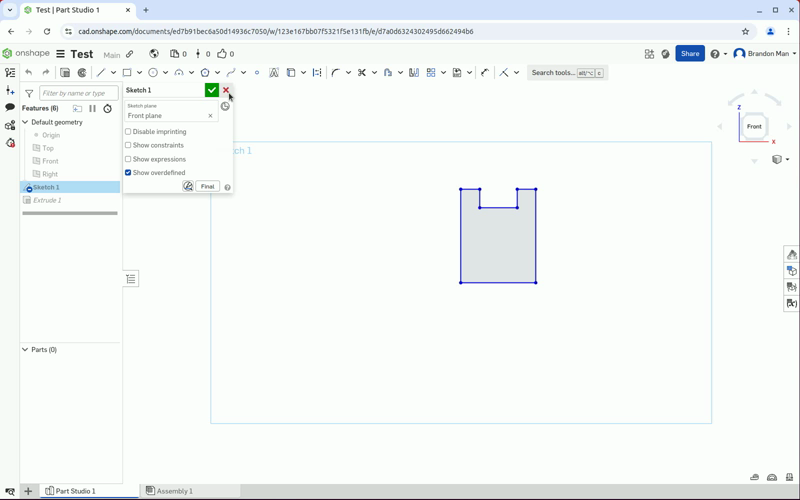
click(229, 92)
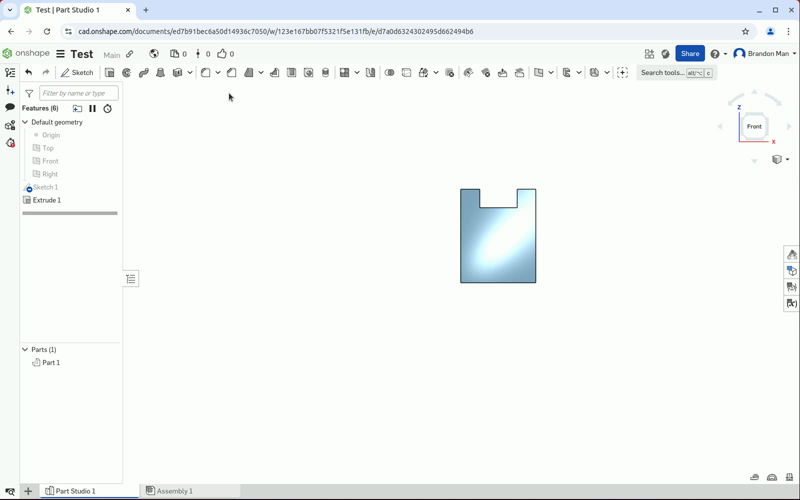
mouse_move(73, 352)
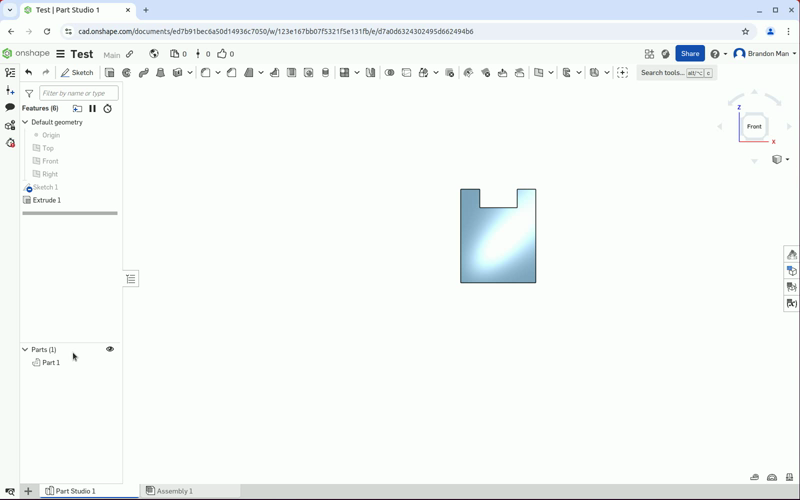
key(y)
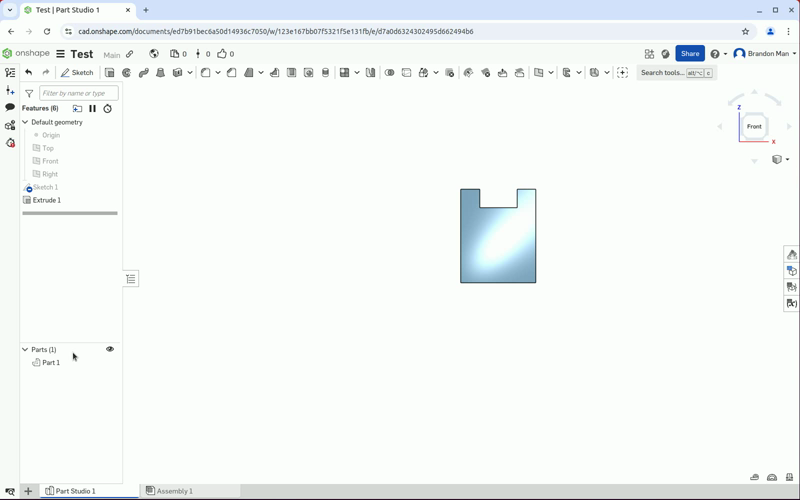
key(shift+p)
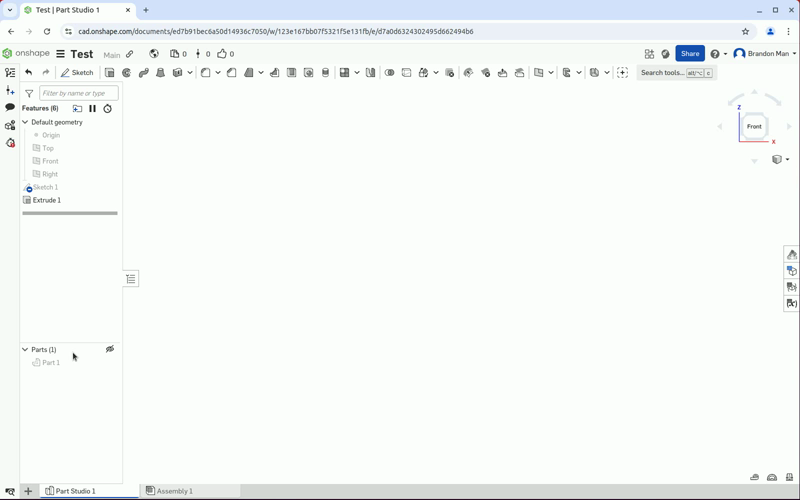
key(space)
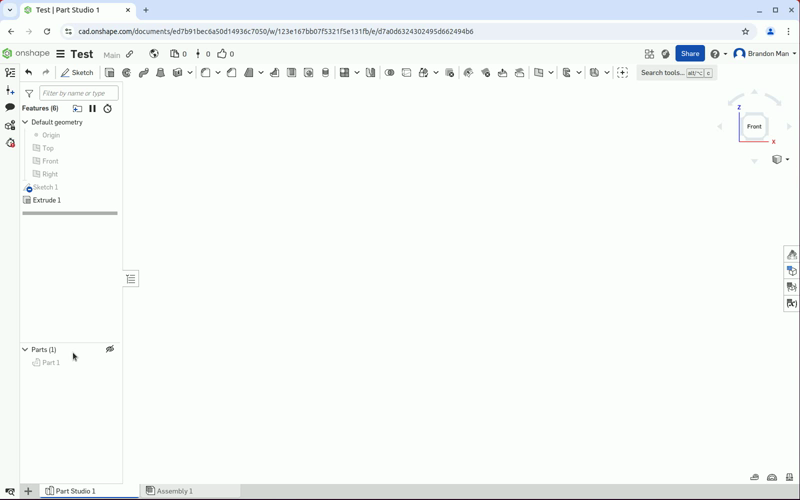
key_down(shift)
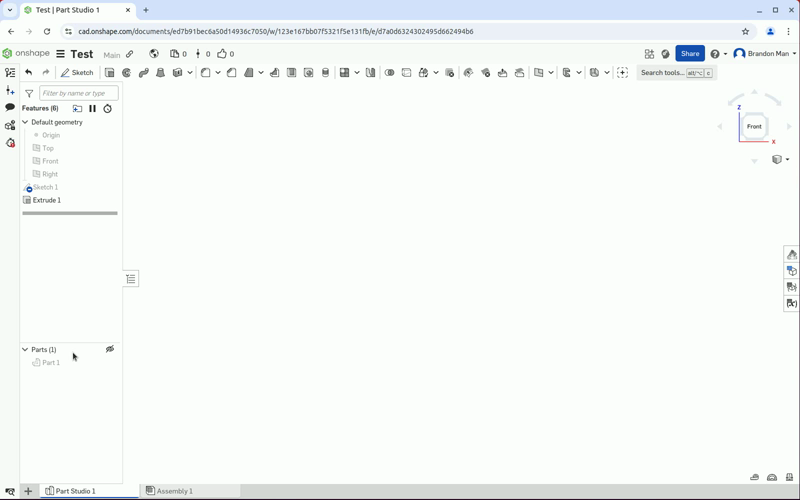
key(left)
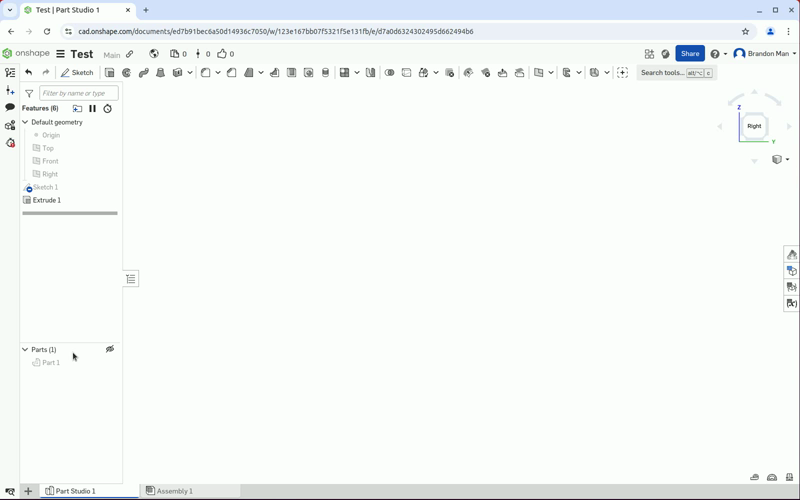
key_up(shift)
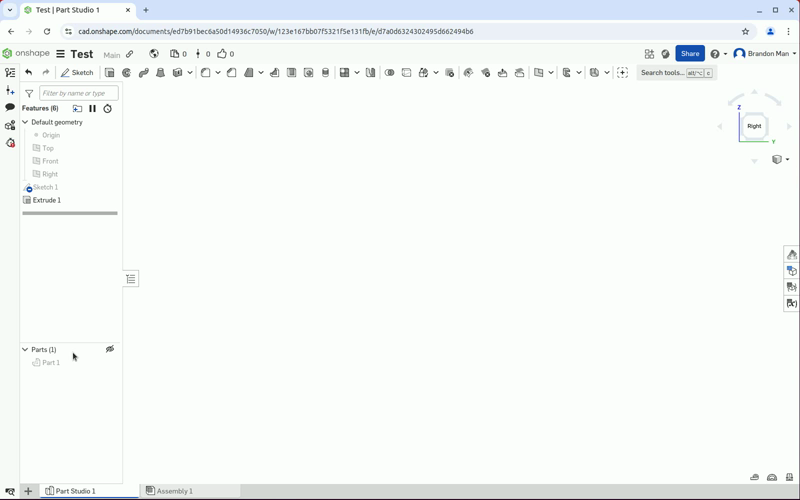
mouse_move(73, 352)
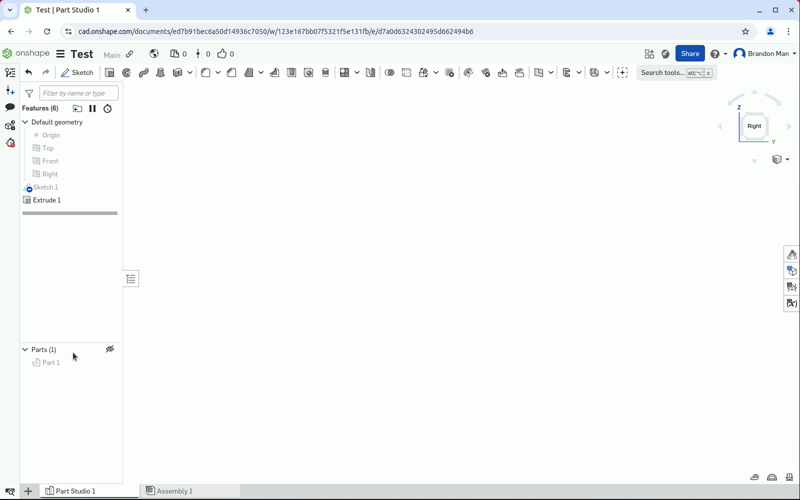
key(shift+y)
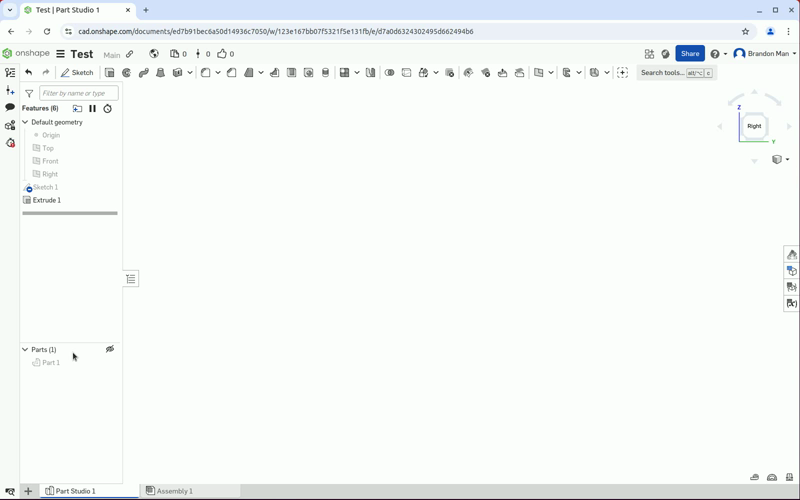
key(shift+s)
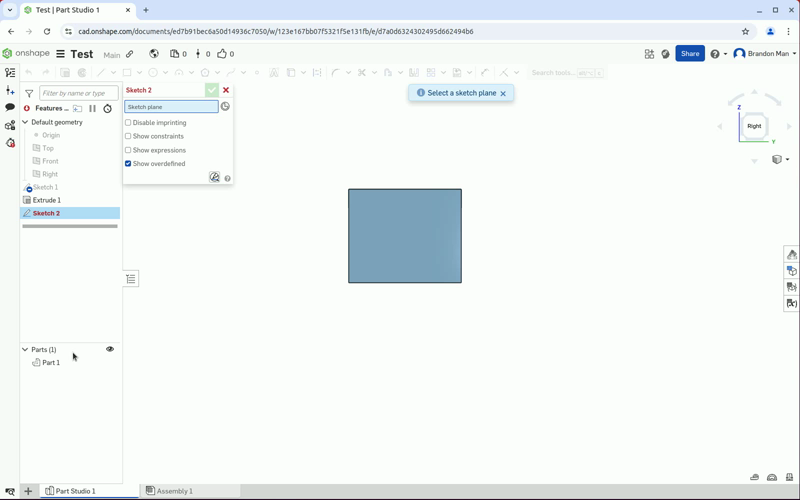
mouse_move(73, 176)
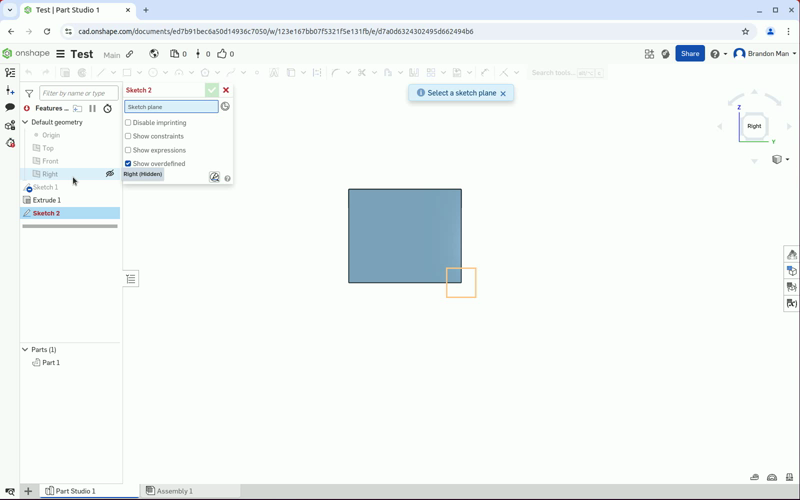
click(73, 176)
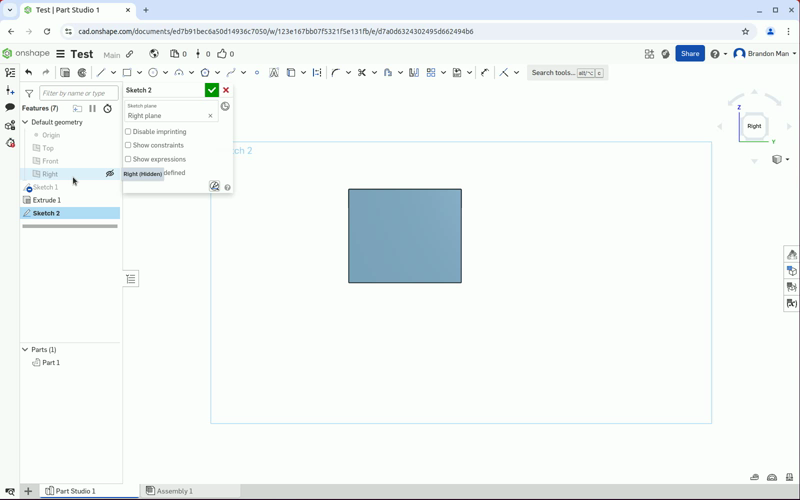
mouse_move(73, 352)
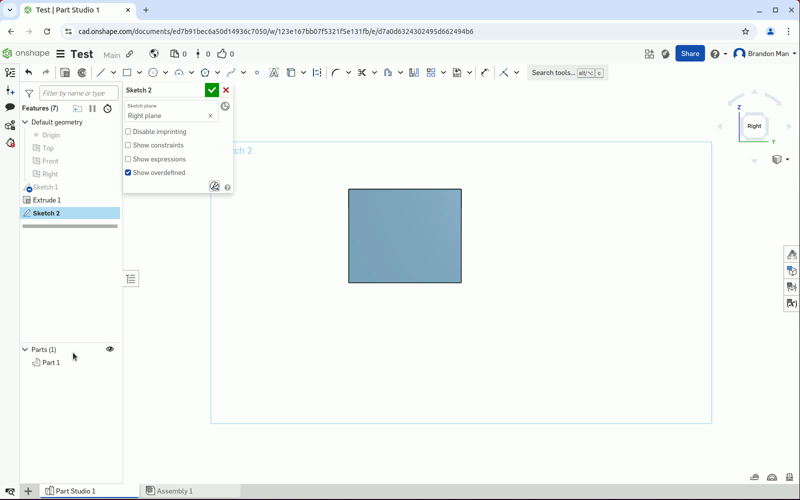
key(y)
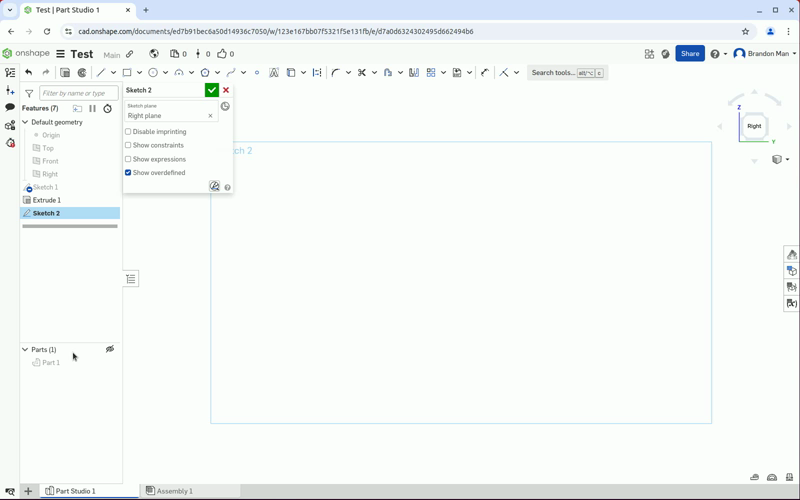
key(l)
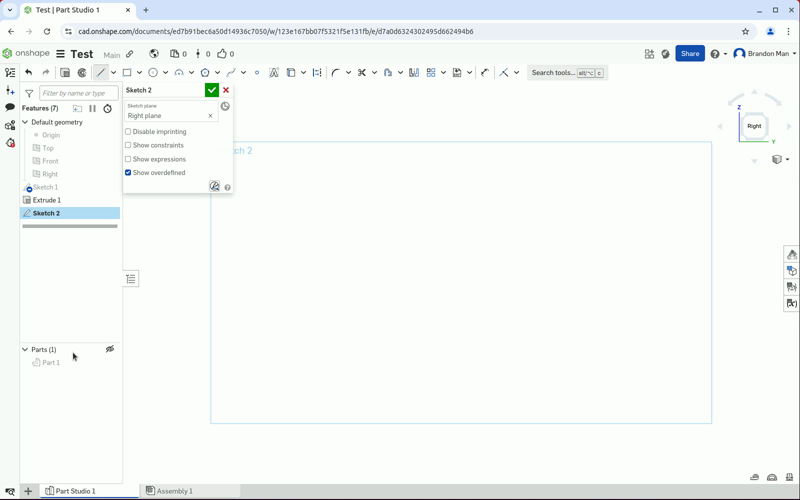
key_down(shift)
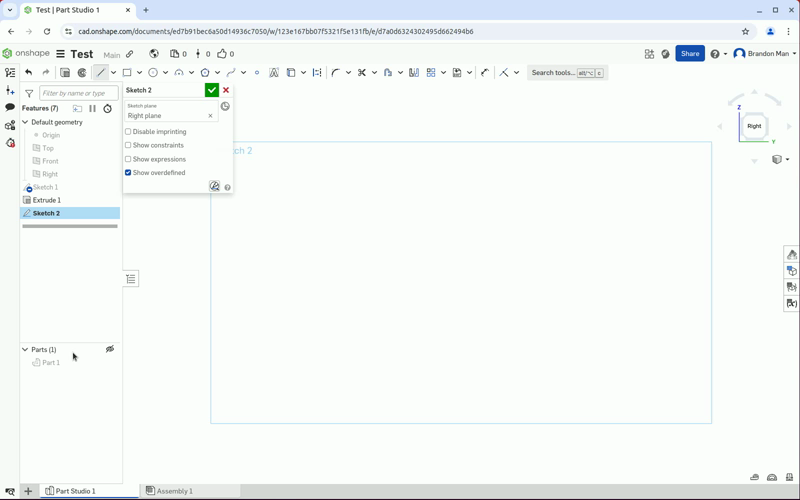
mouse_move(388, 282)
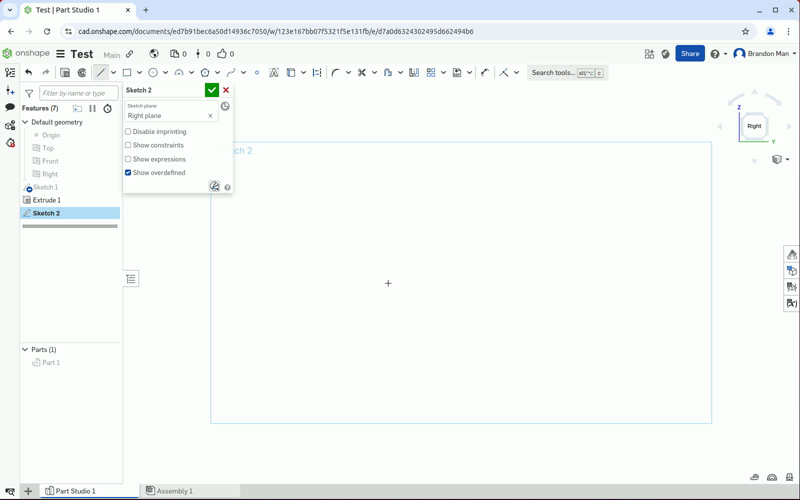
click(388, 282)
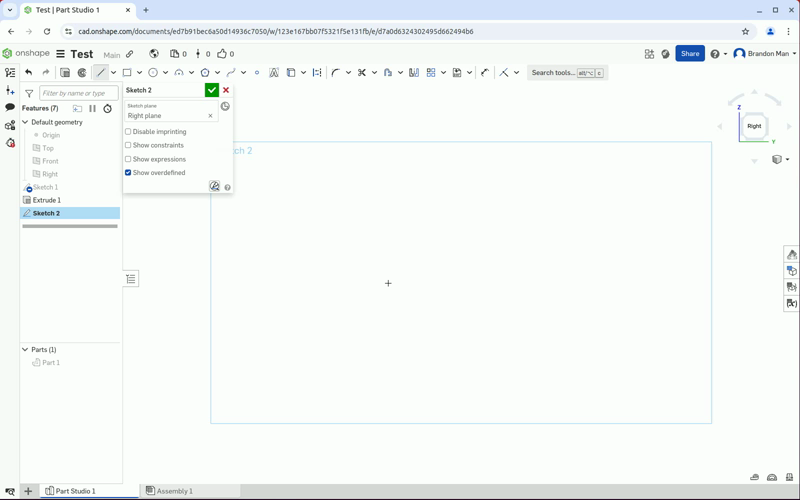
key_up(shift)
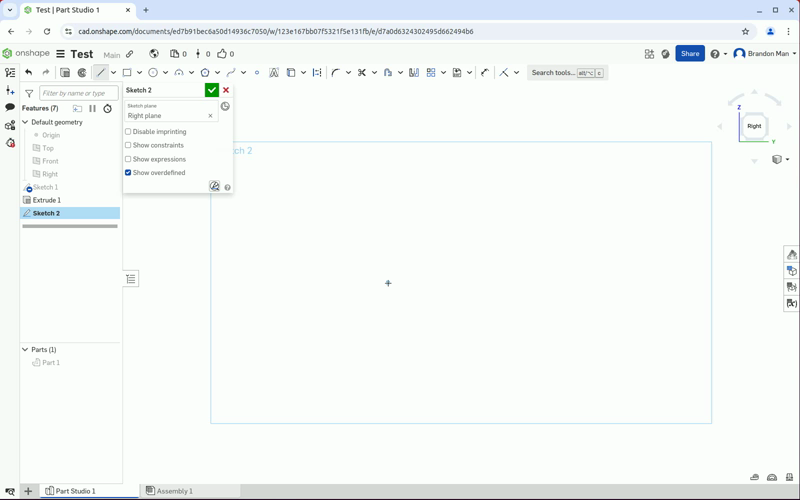
key_down(shift)
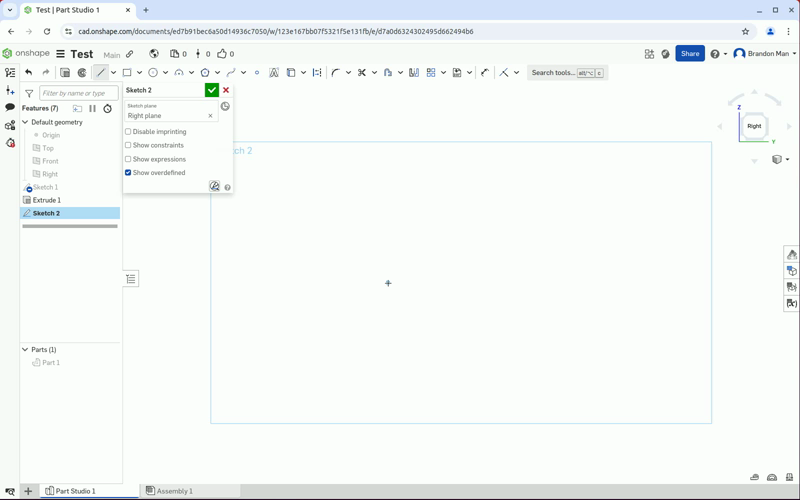
mouse_move(418, 282)
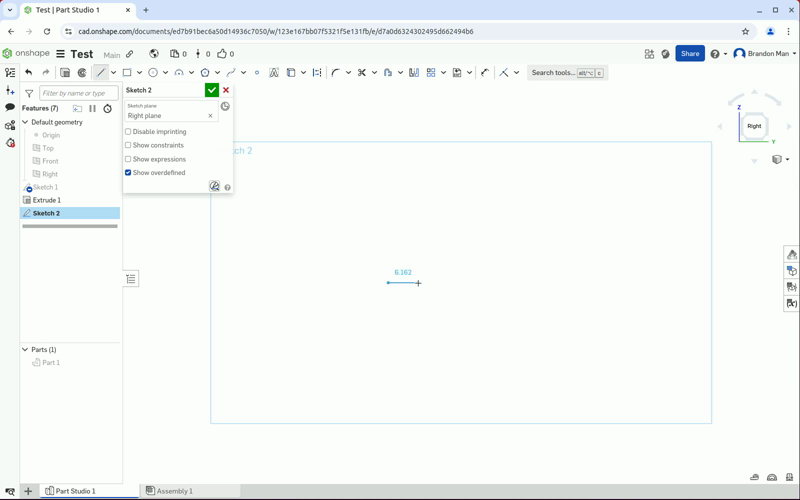
mouse_move(426, 282)
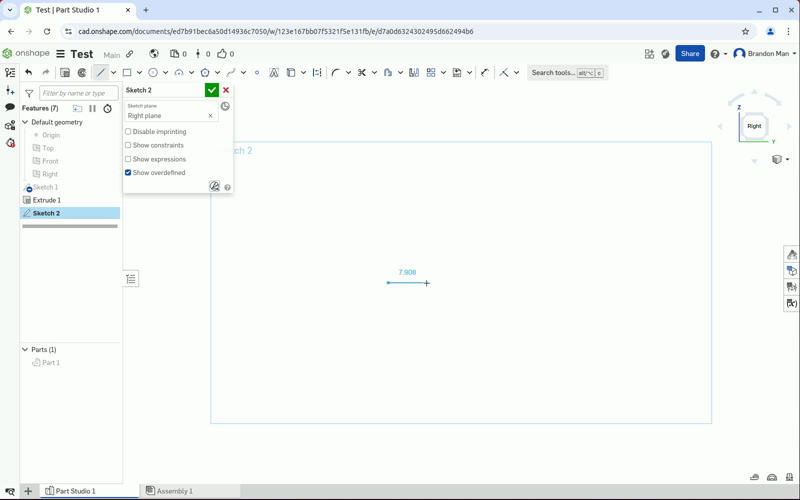
click(426, 282)
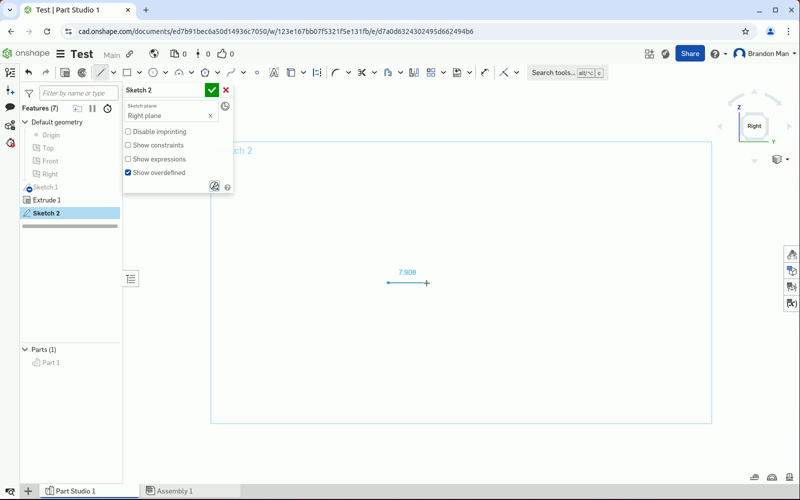
key_up(shift)
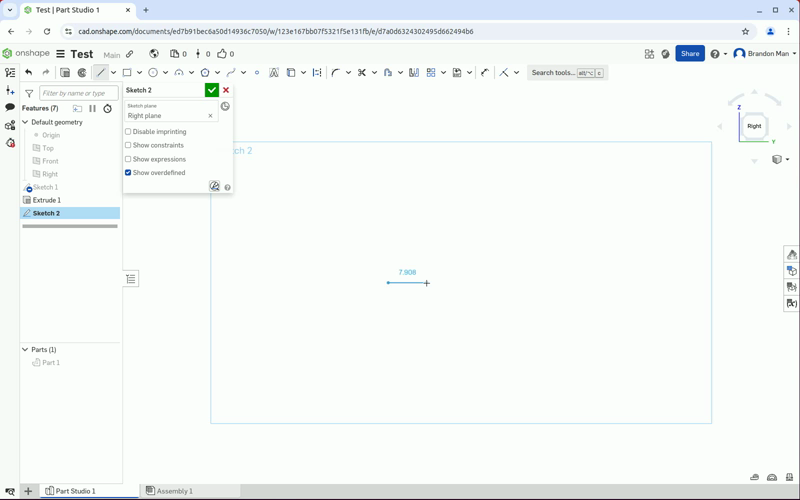
key_down(shift)
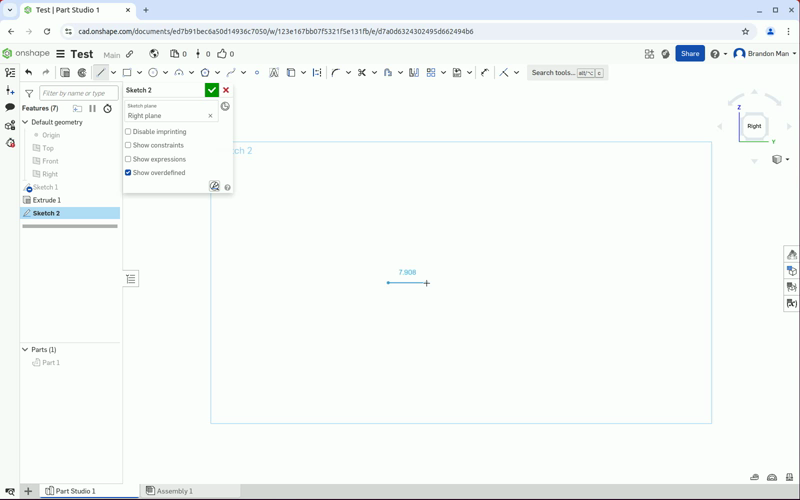
mouse_move(456, 282)
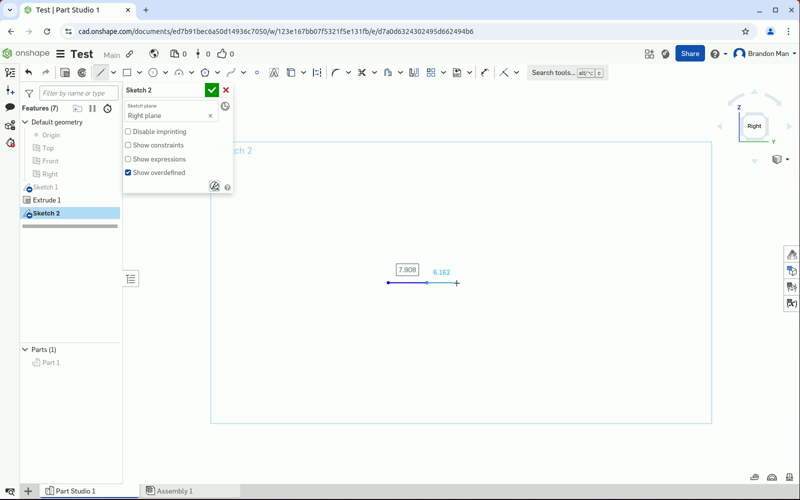
mouse_move(426, 262)
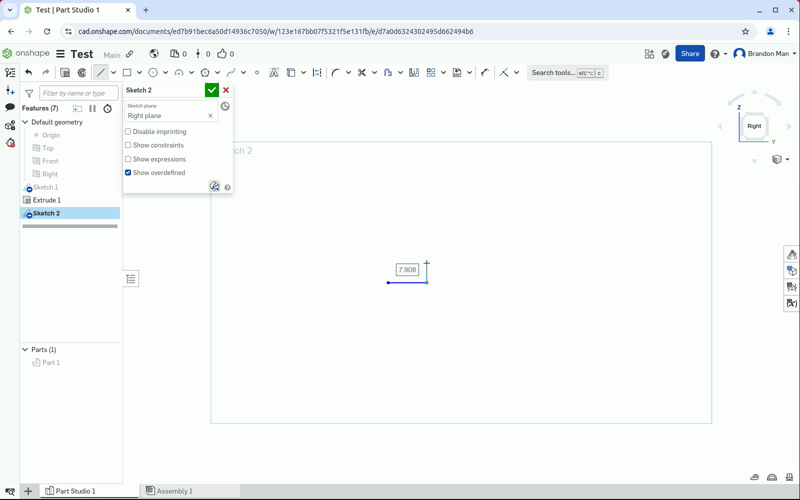
click(426, 262)
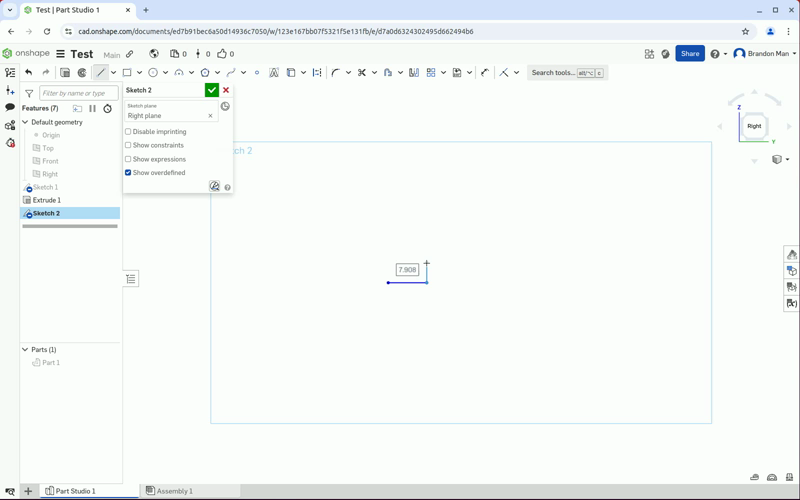
key_up(shift)
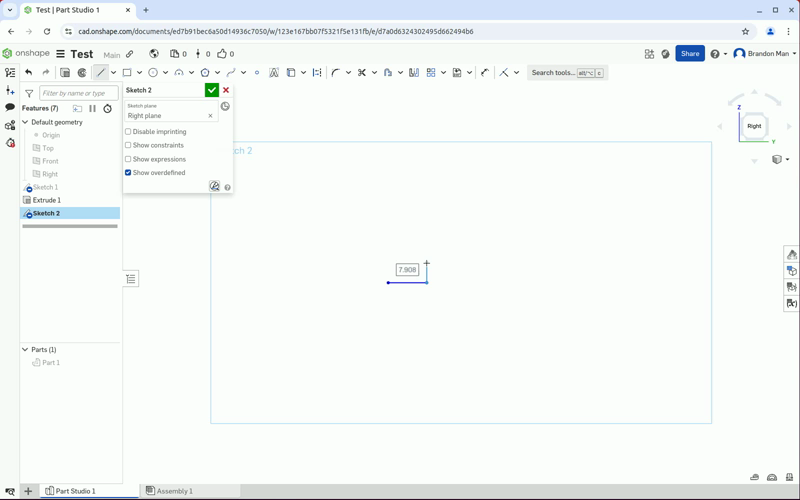
key_down(shift)
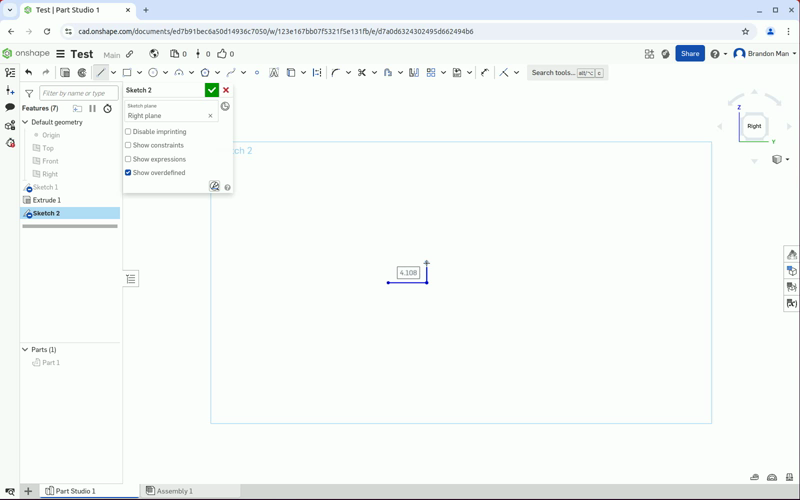
mouse_move(456, 262)
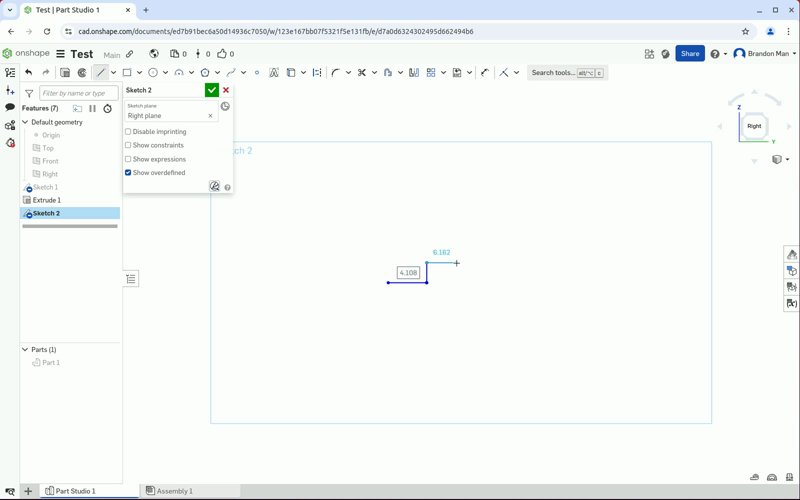
mouse_move(388, 262)
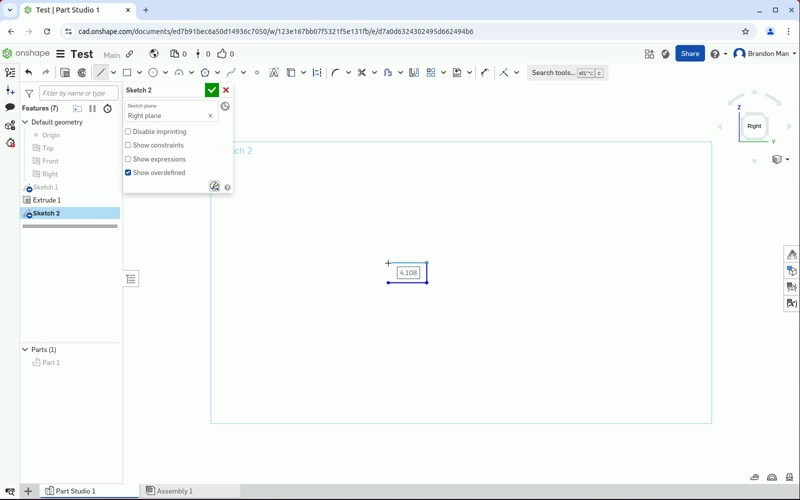
click(388, 262)
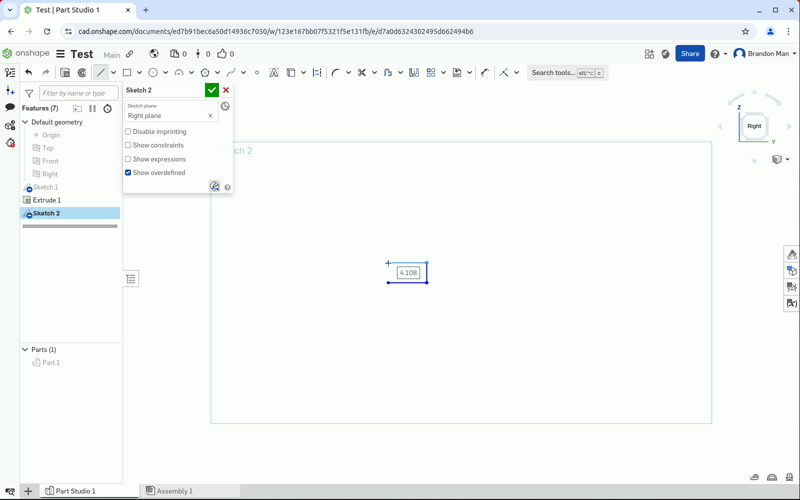
key_up(shift)
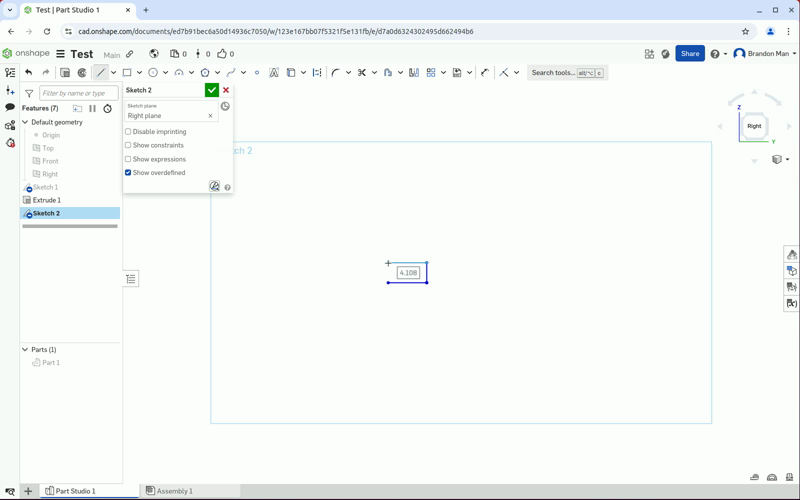
mouse_move(418, 262)
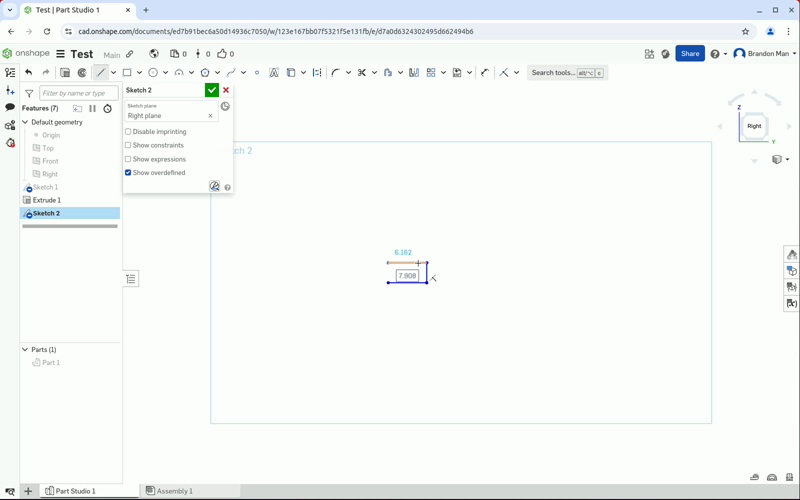
key_down(shift)
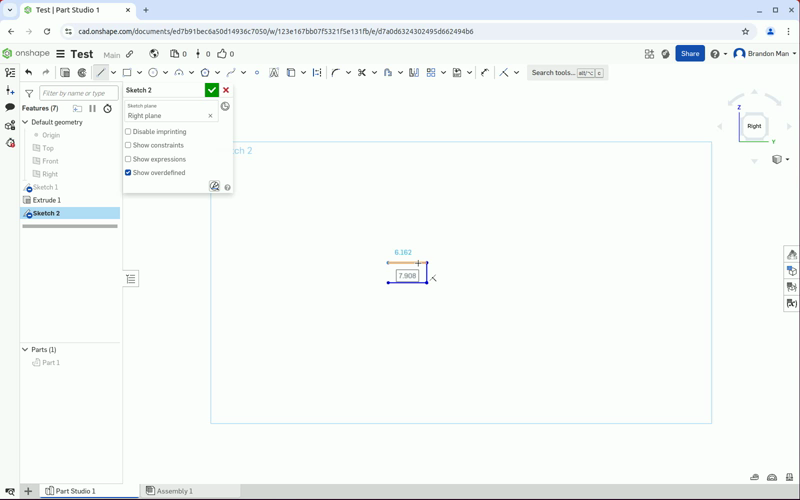
mouse_move(388, 282)
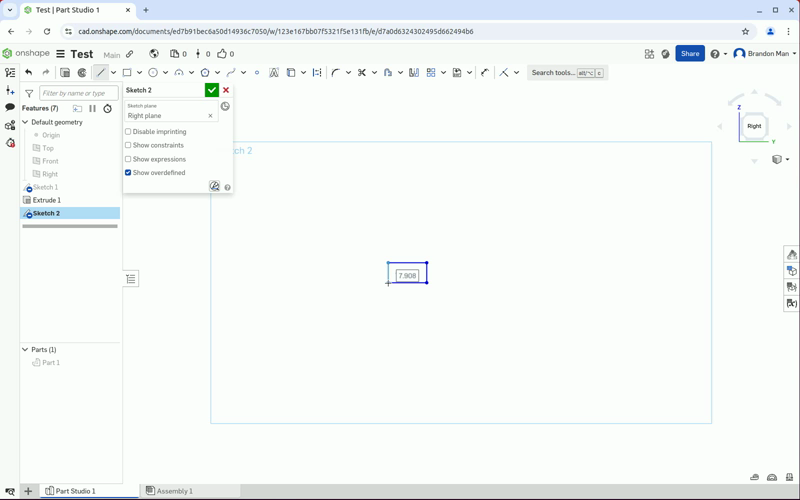
key_up(shift)
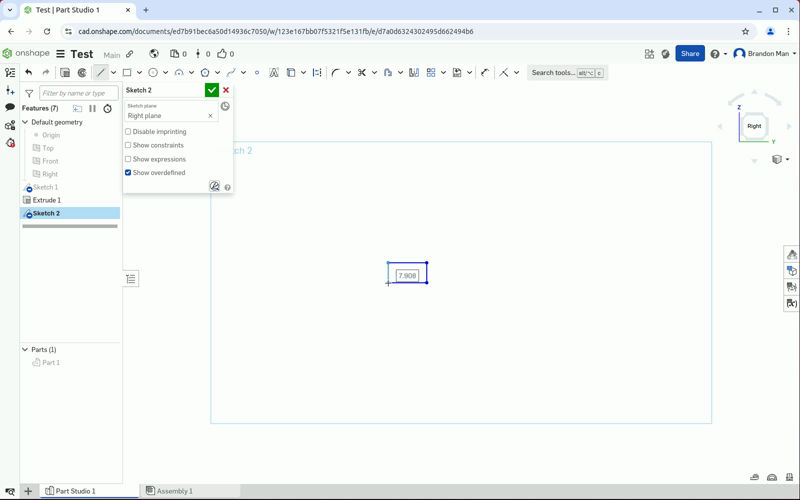
click(388, 282)
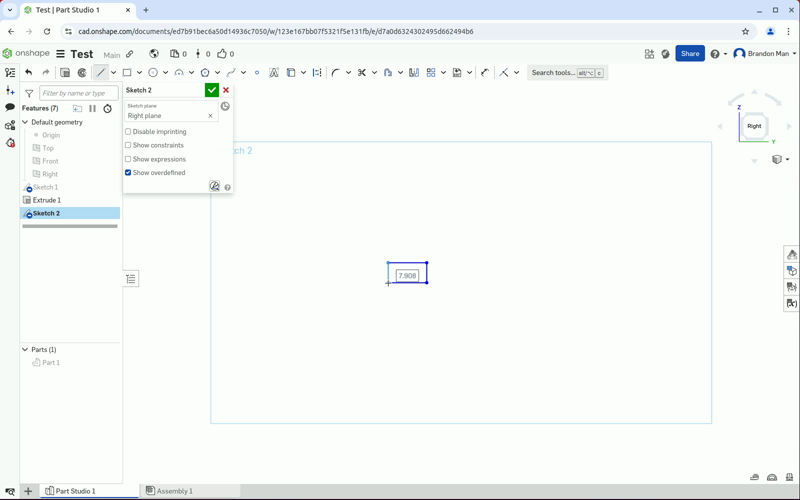
key(esc)
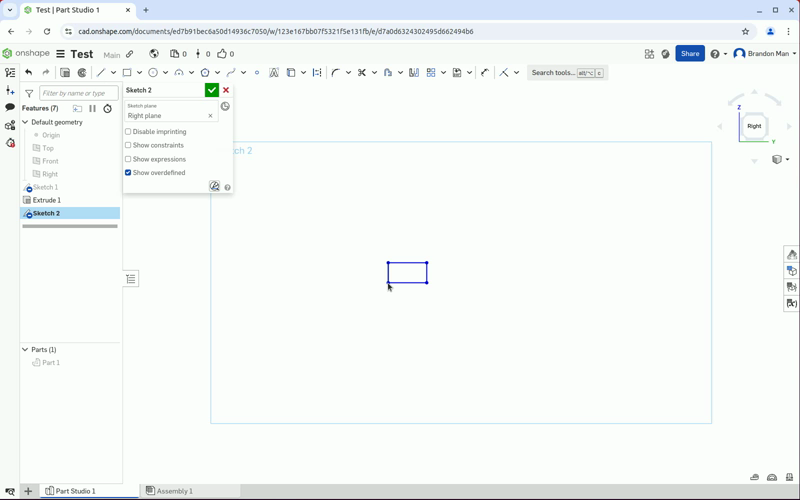
mouse_move(394, 269)
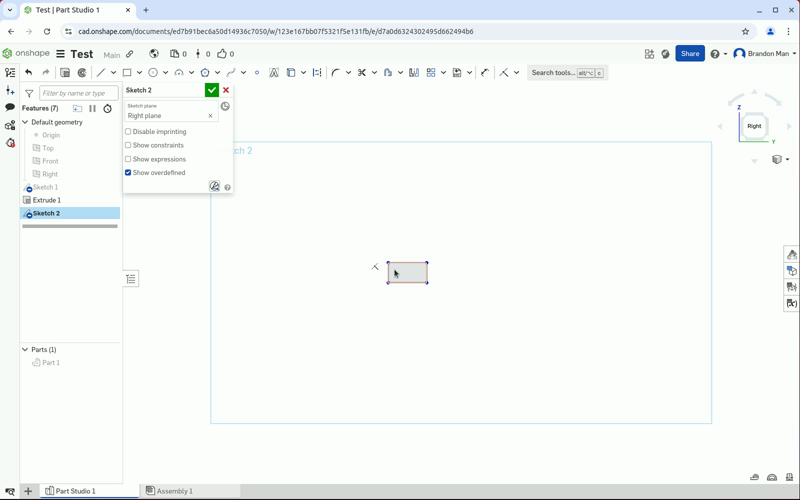
scroll(6)
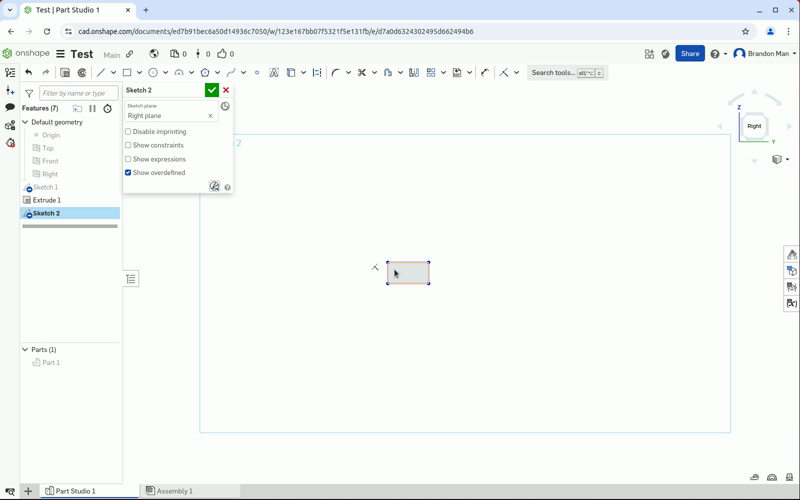
scroll(6)
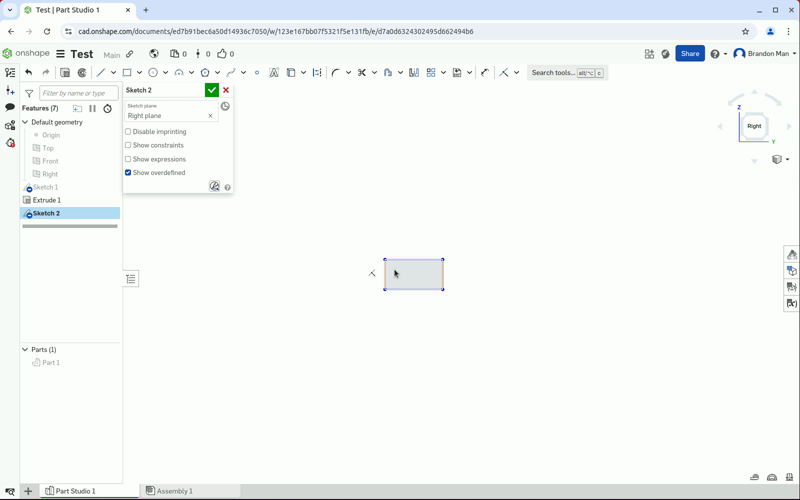
scroll(6)
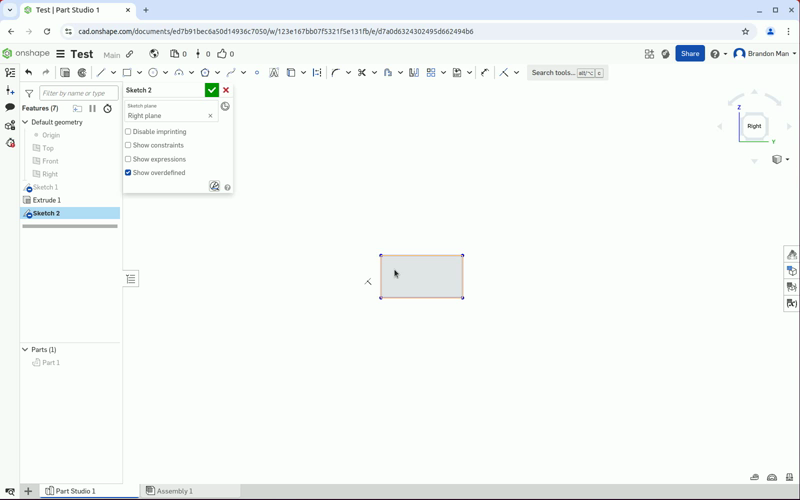
scroll(6)
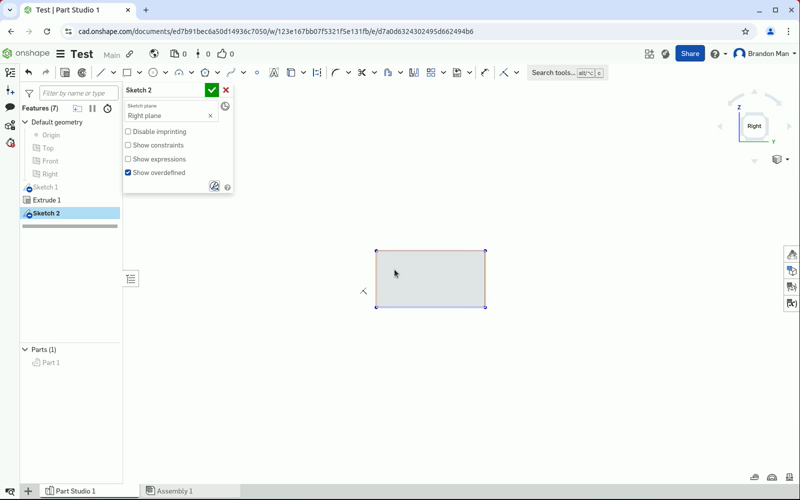
scroll(6)
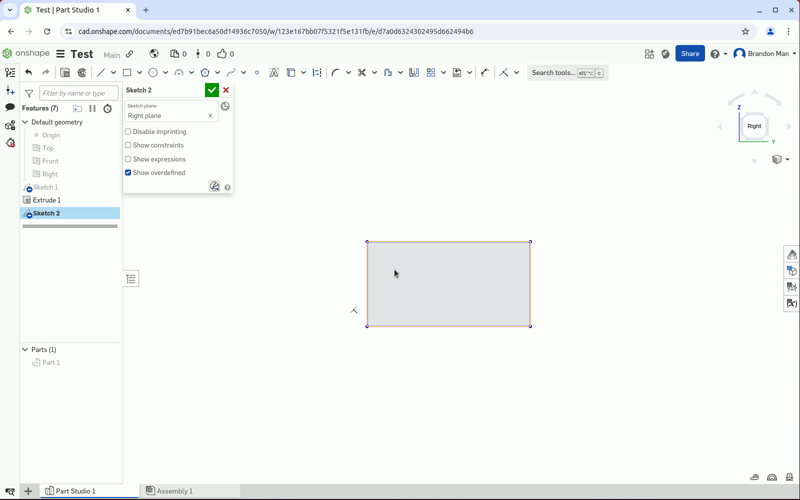
scroll(6)
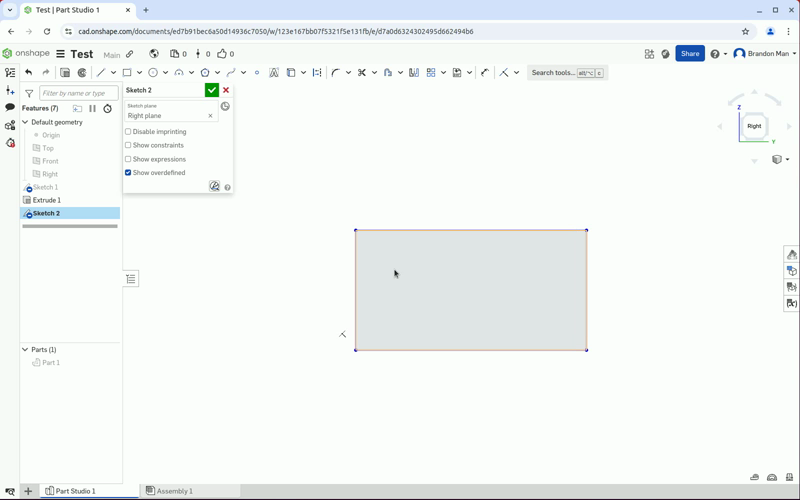
scroll(6)
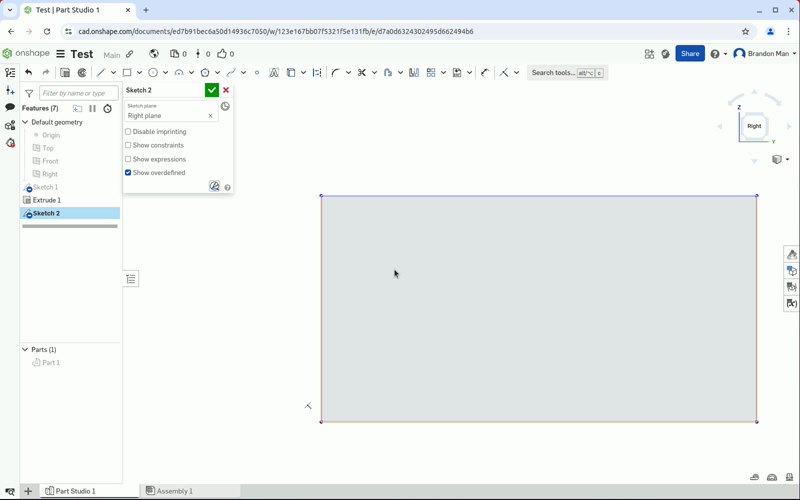
click(394, 269)
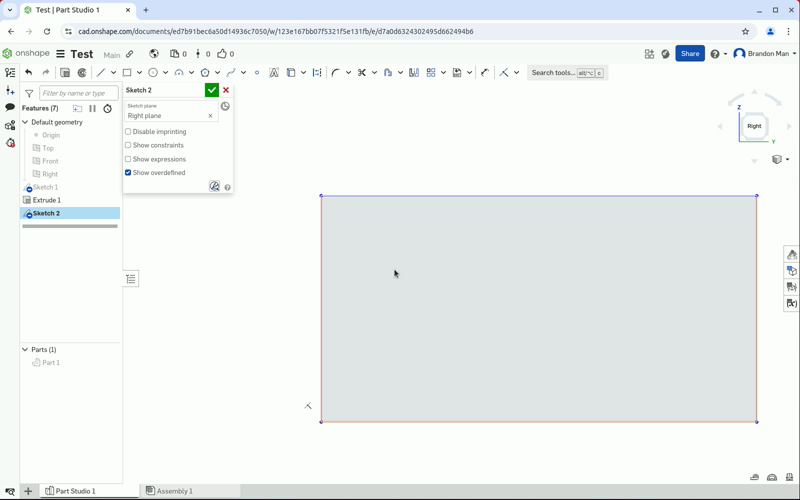
scroll(-6)
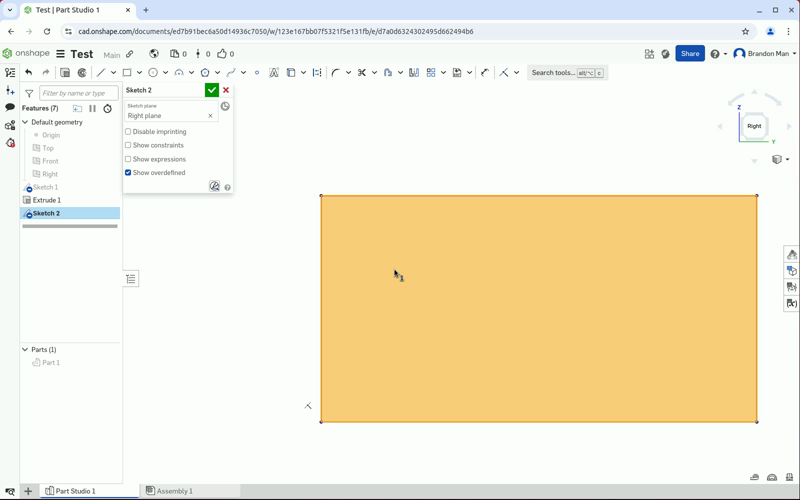
scroll(-6)
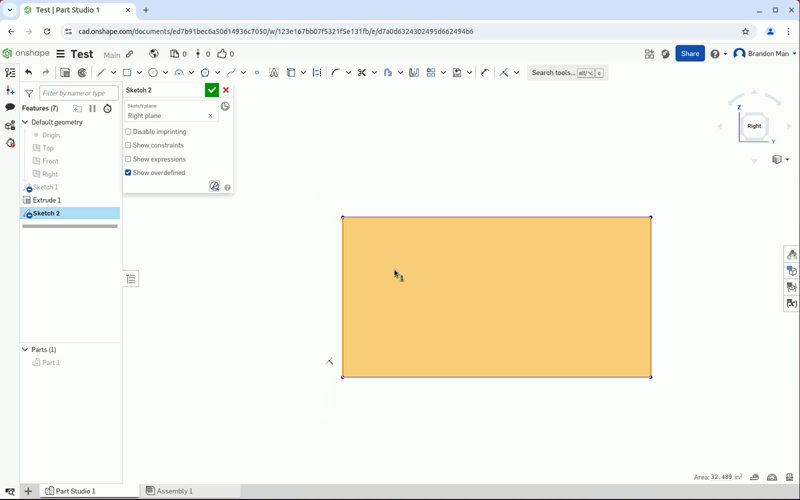
scroll(-6)
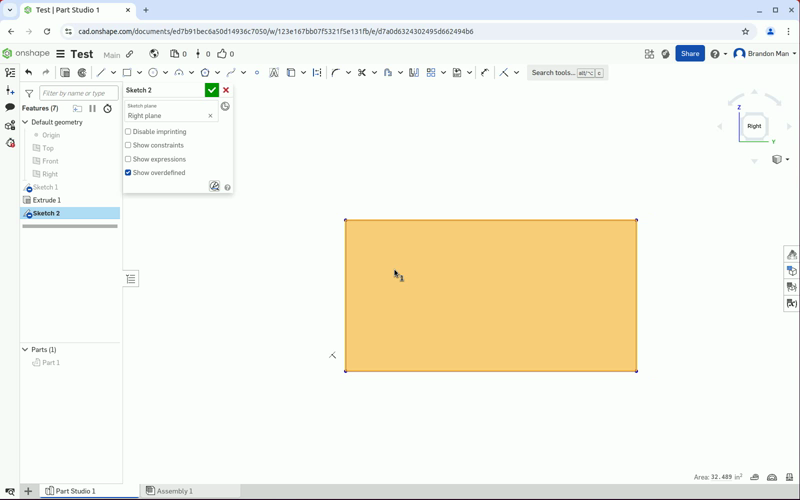
scroll(-6)
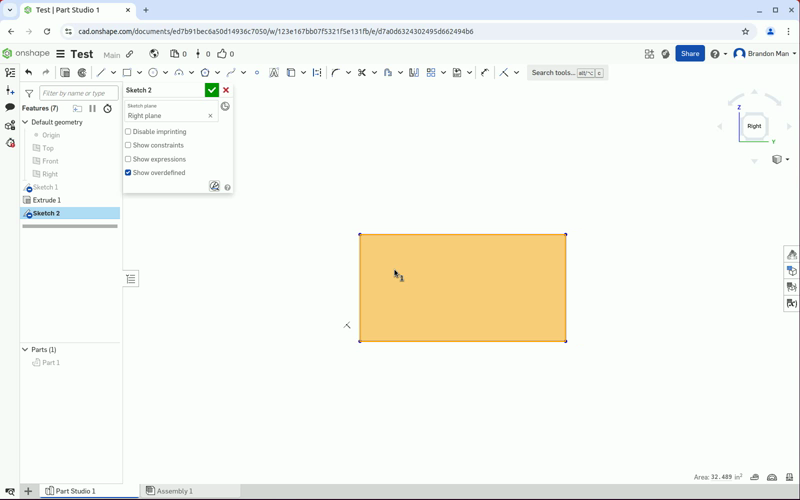
scroll(-6)
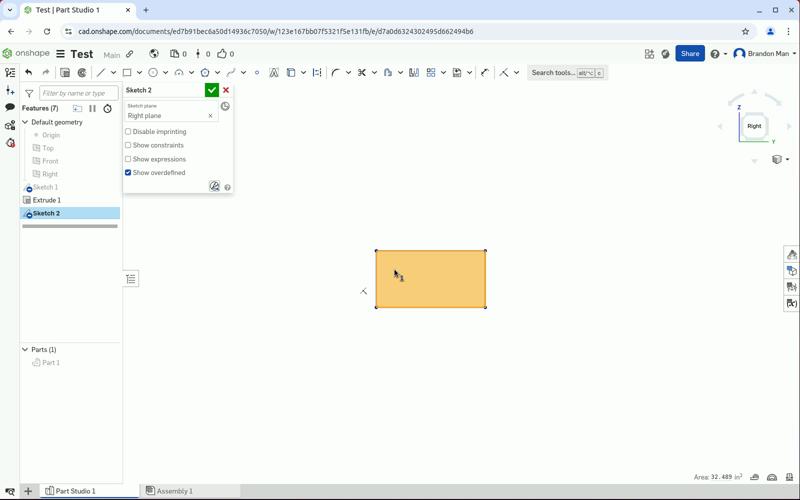
scroll(-6)
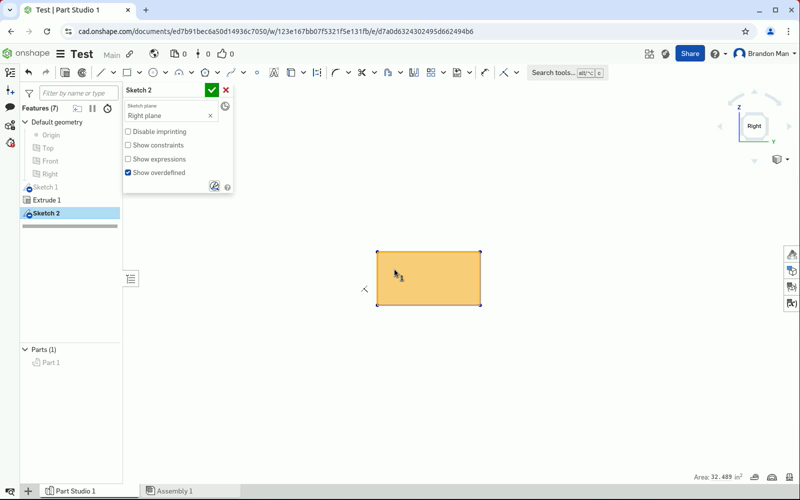
scroll(-6)
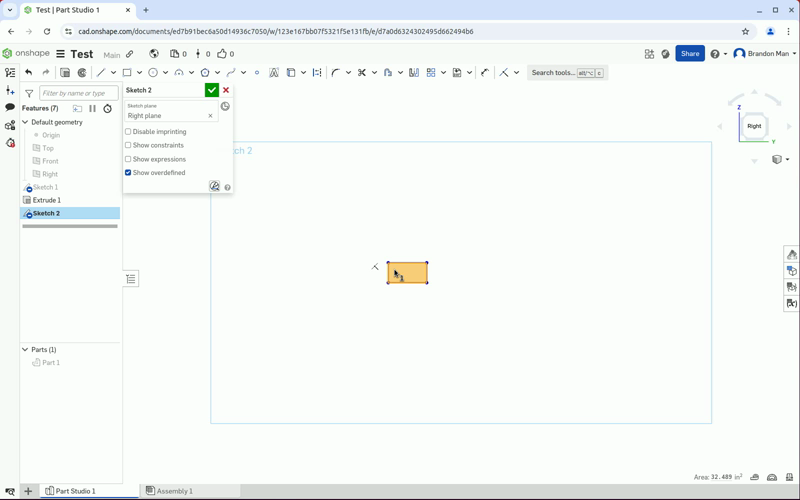
mouse_move(73, 352)
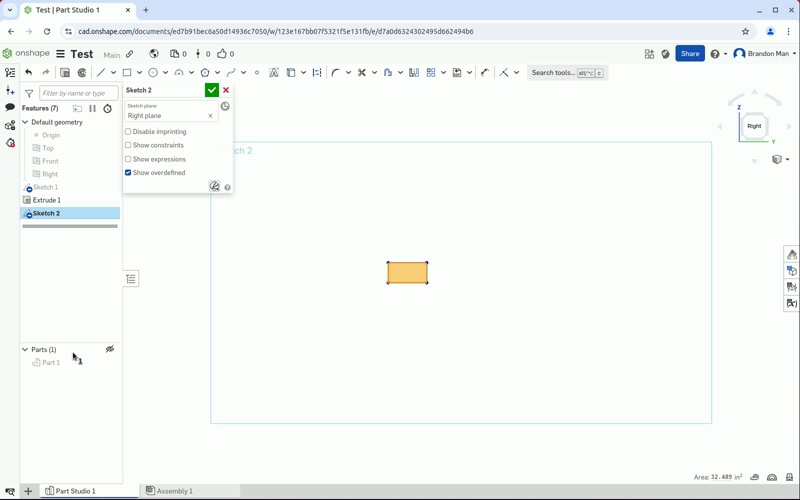
key(shift+y)
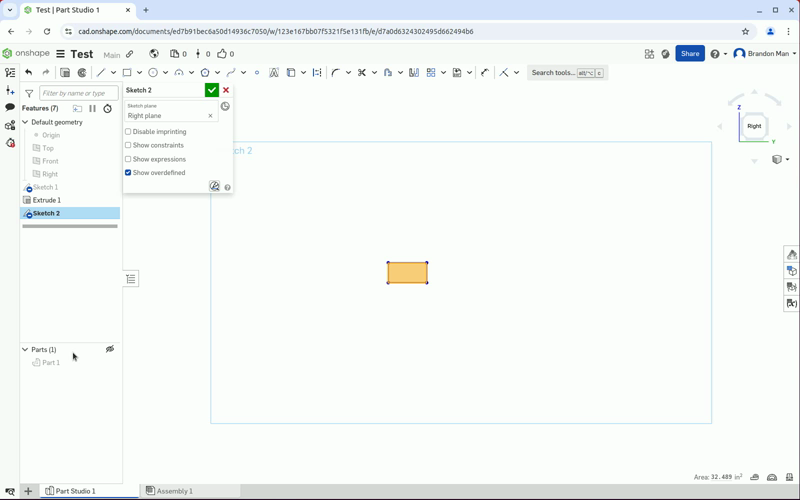
key(shift+e)
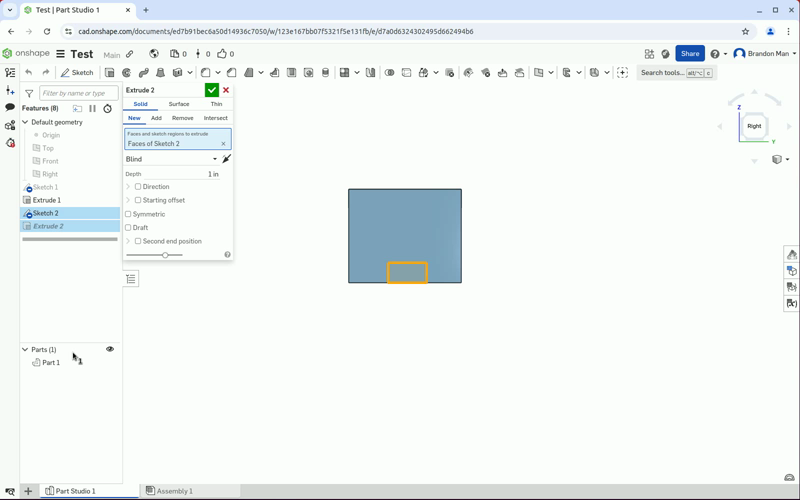
mouse_move(143, 106)
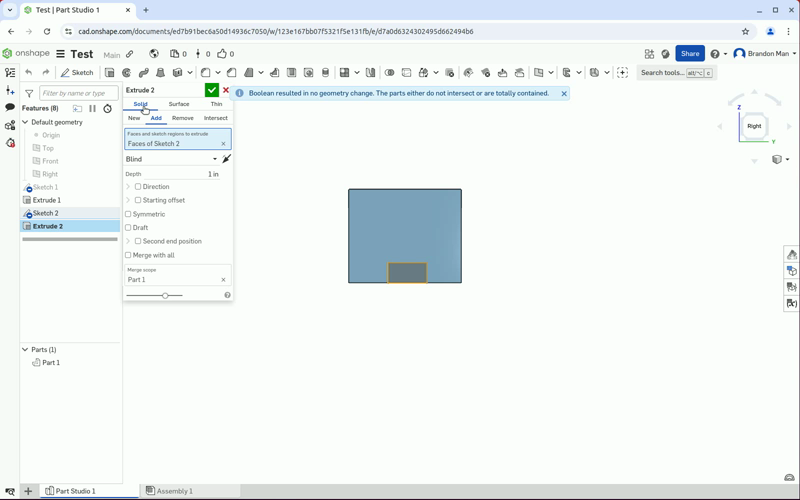
click(143, 106)
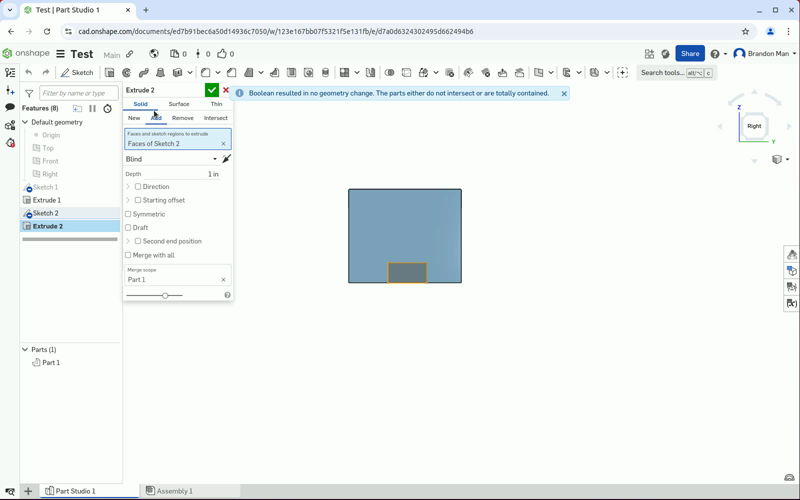
mouse_move(186, 120)
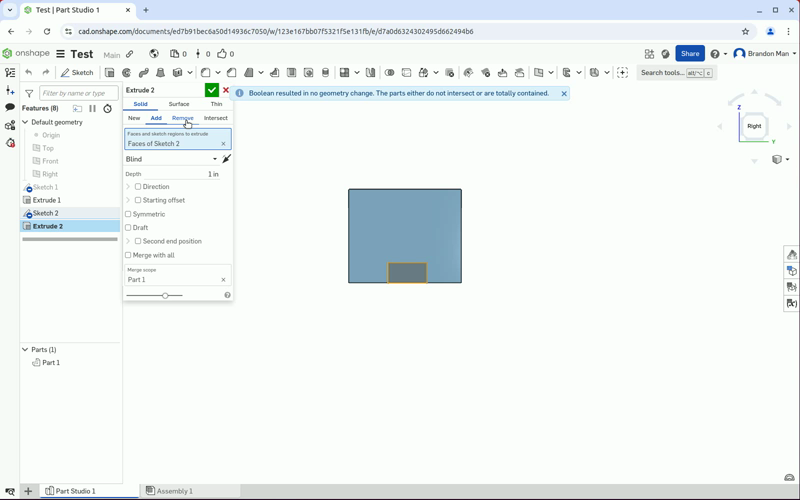
click(186, 120)
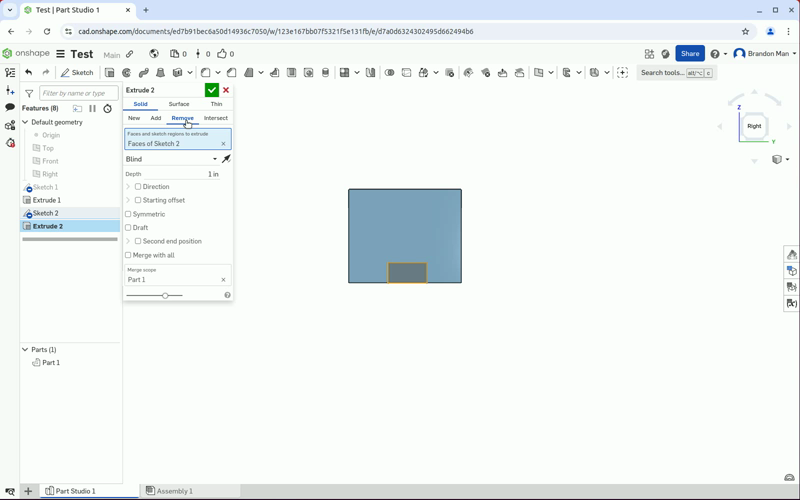
key(tab, 4)
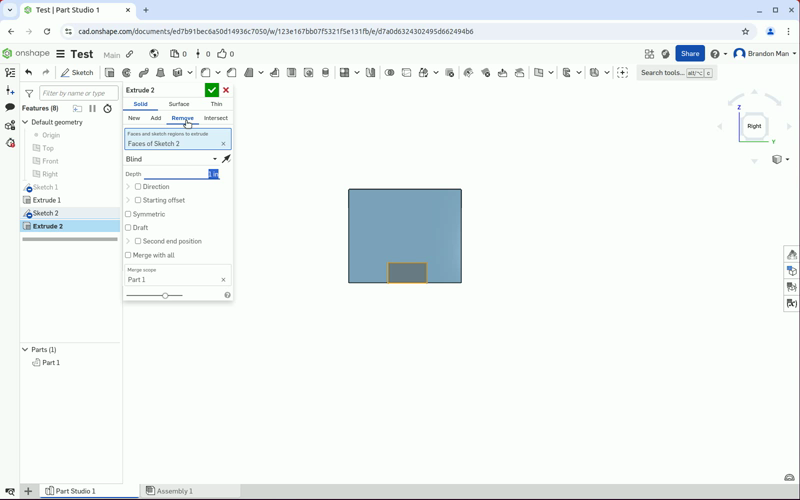
text(15.405)
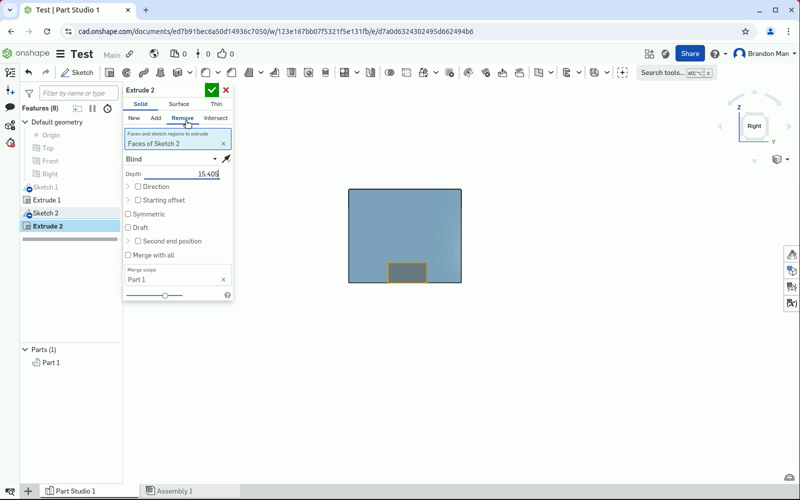
key(tab, 6)
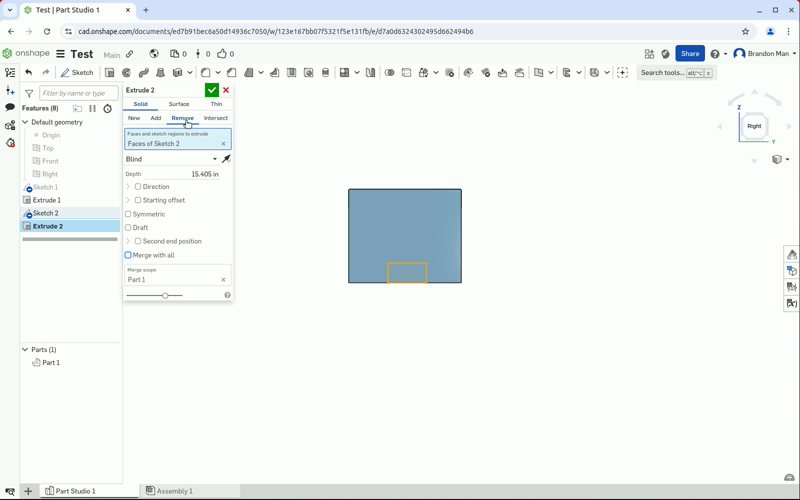
key(space)
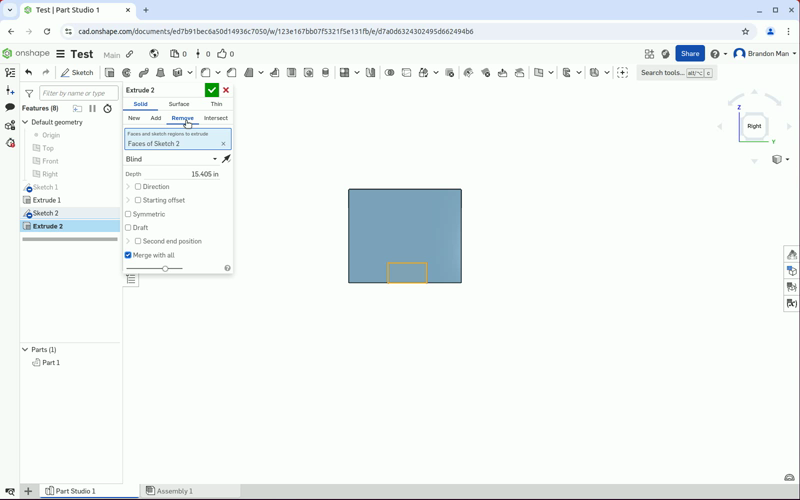
key(enter)
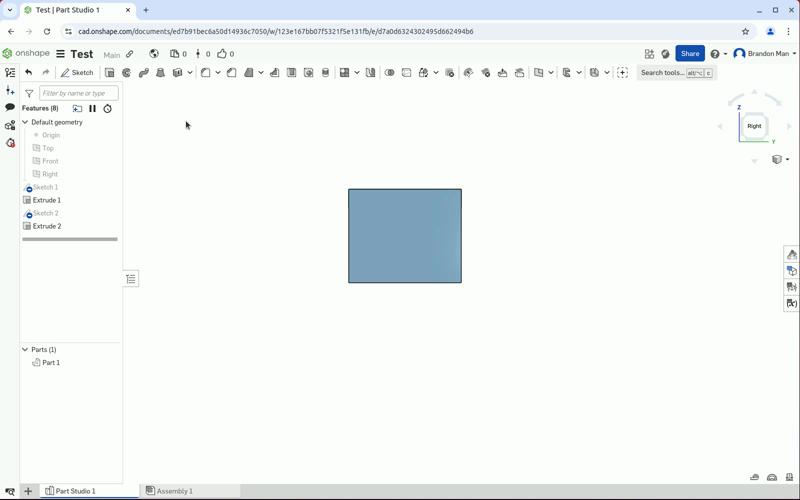
key(shift+h)
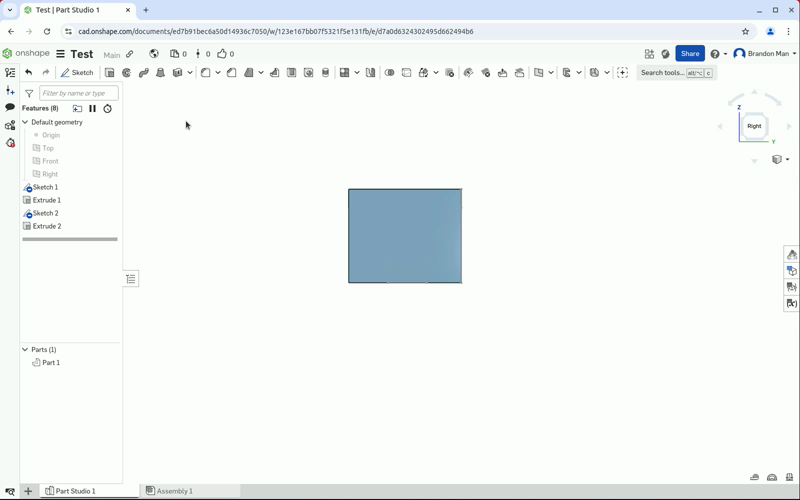
key(shift+h)
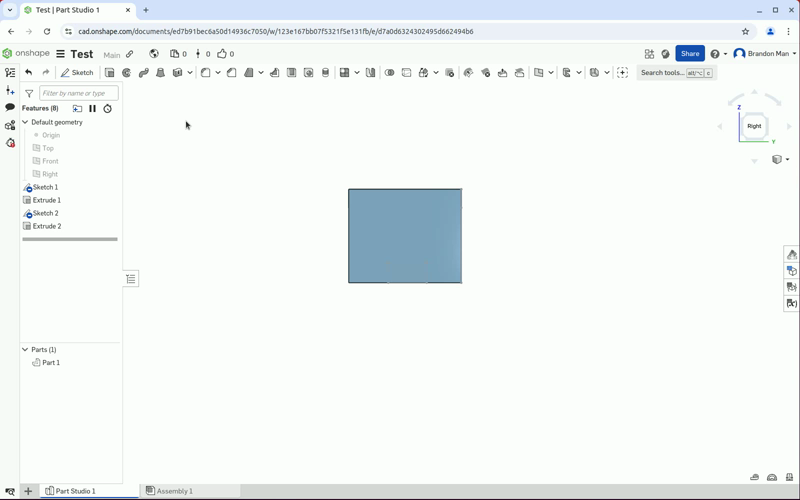
key(shift+7)
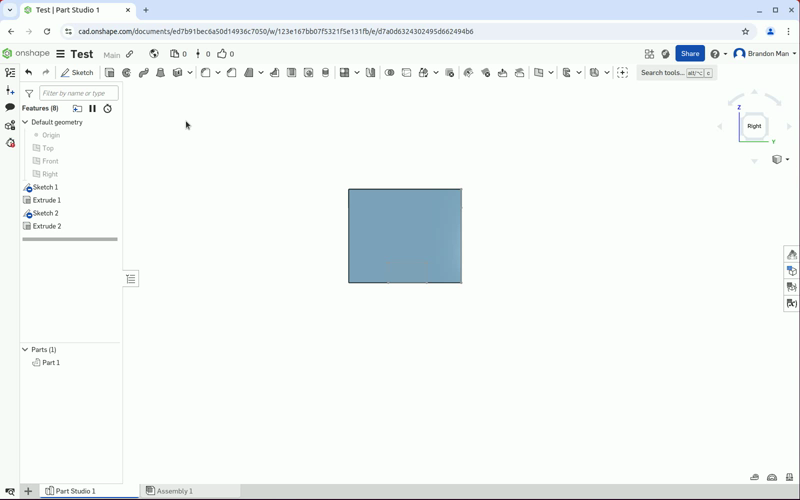
key(right, 2)
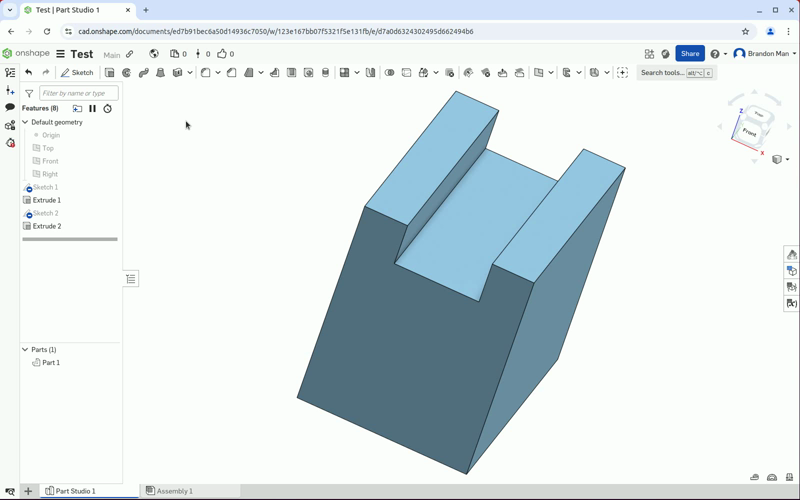
key(down, 2)
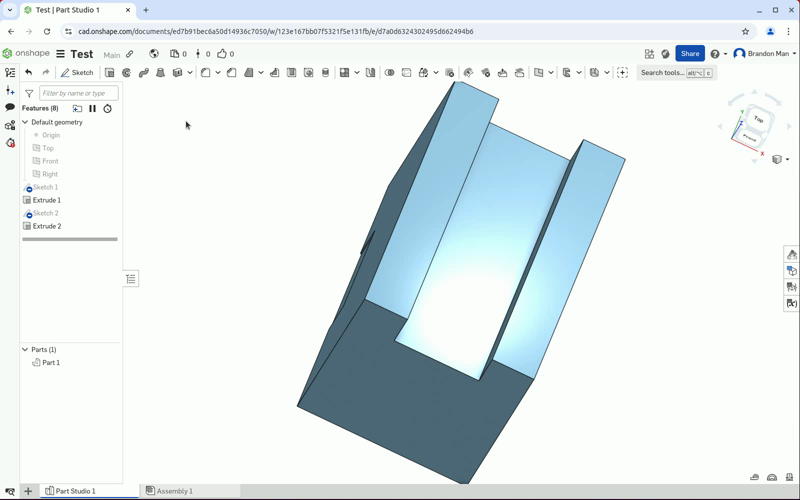
key(up, 2)
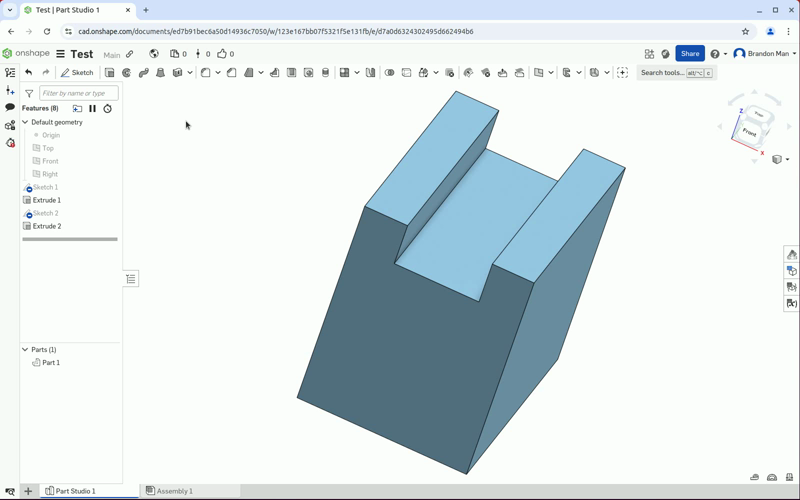
key(left, 2)
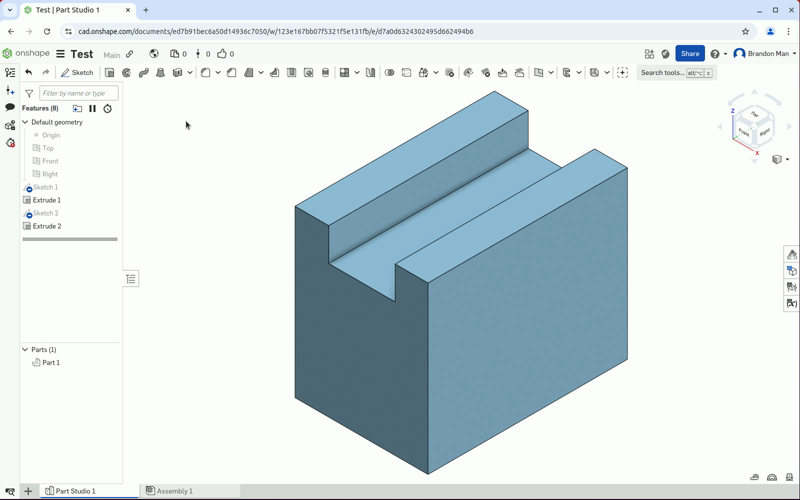
mouse_move(73, 189)
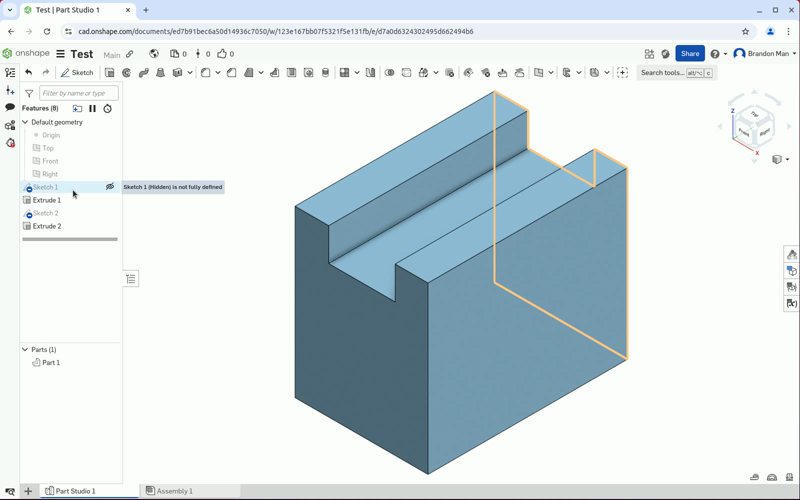
click(73, 189)